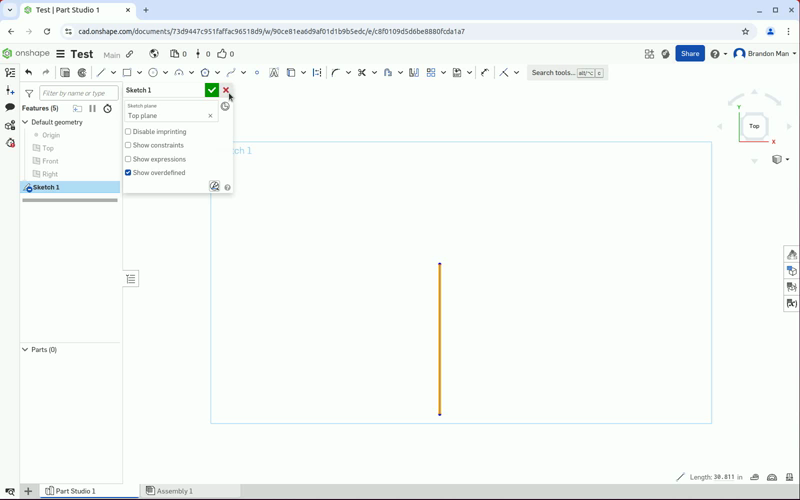
key(shift+h)
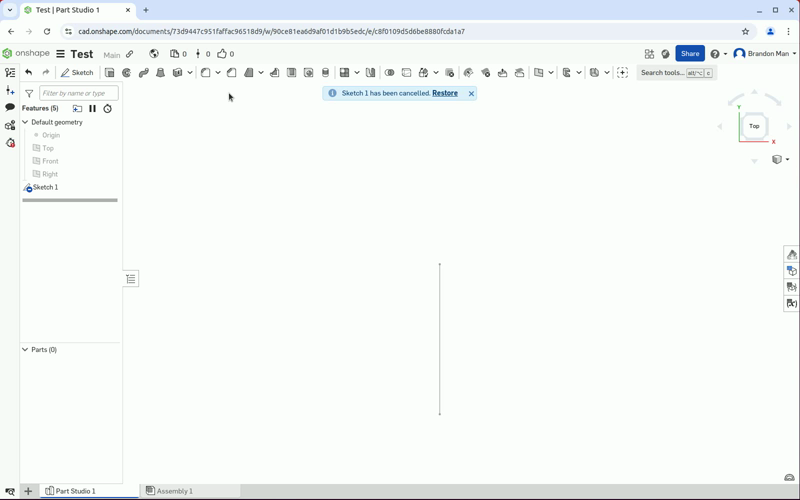
mouse_move(73, 352)
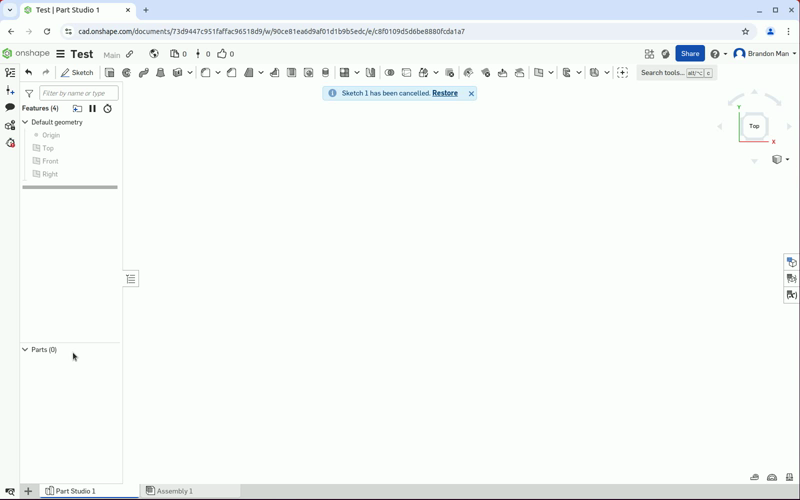
key(y)
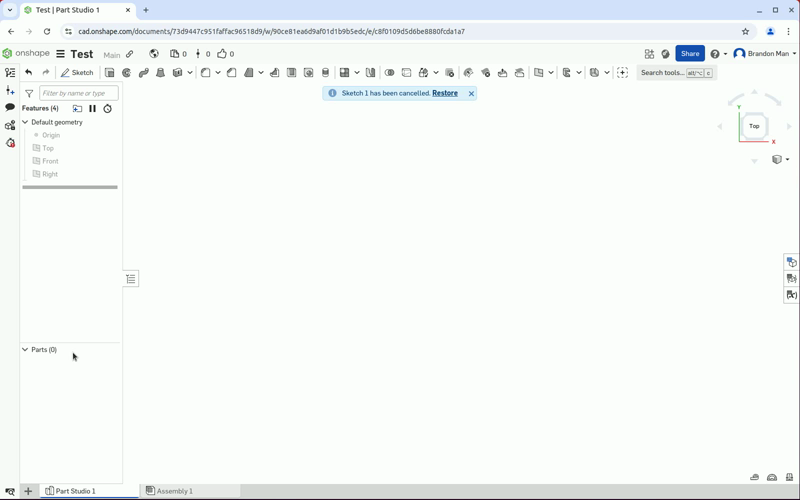
key(shift+p)
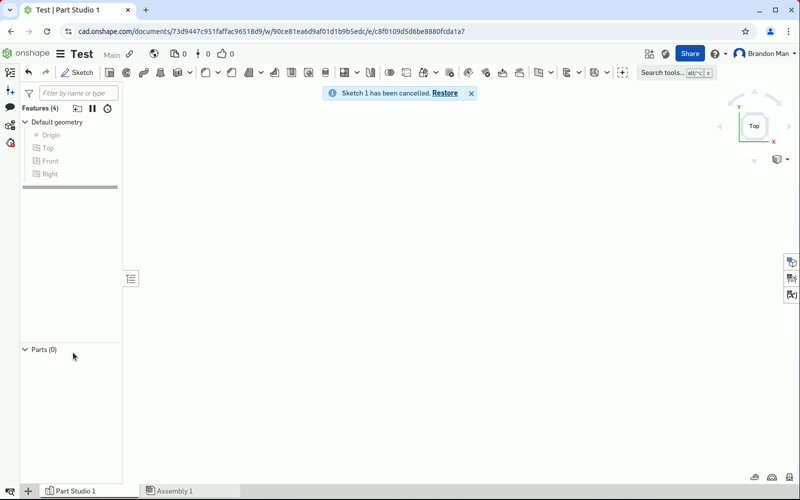
key(space)
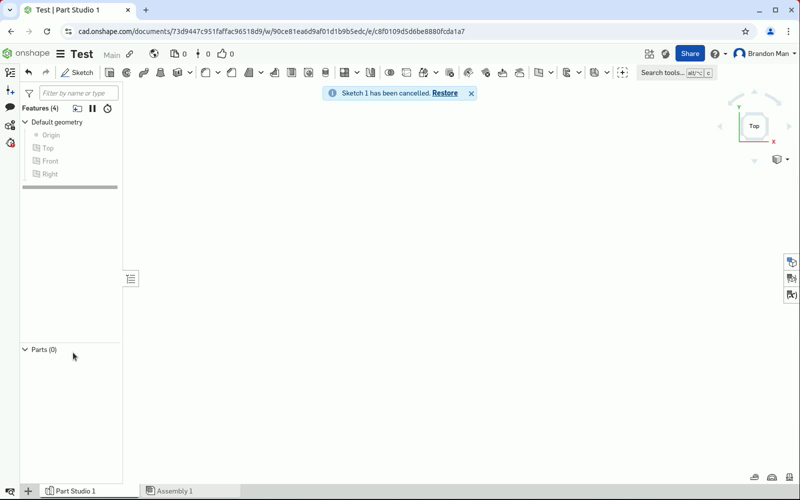
key_down(shift)
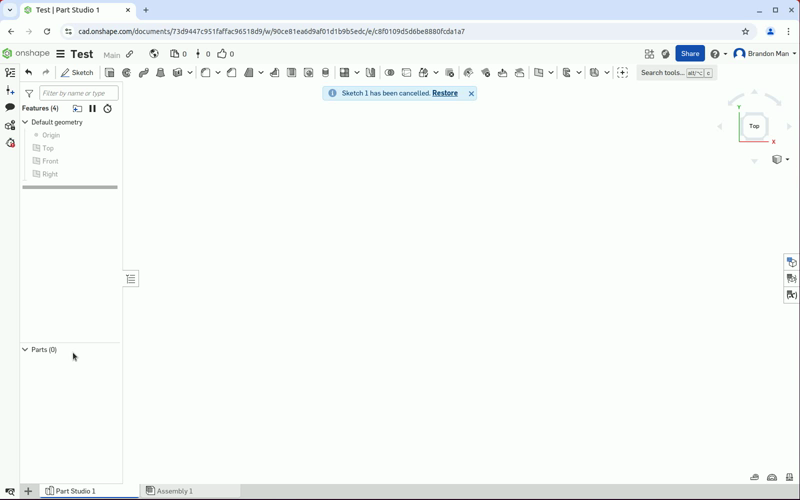
key(up)
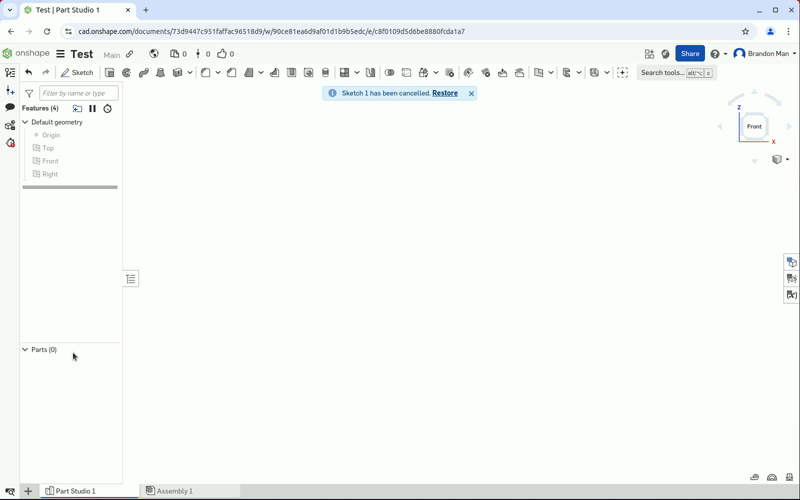
key_up(shift)
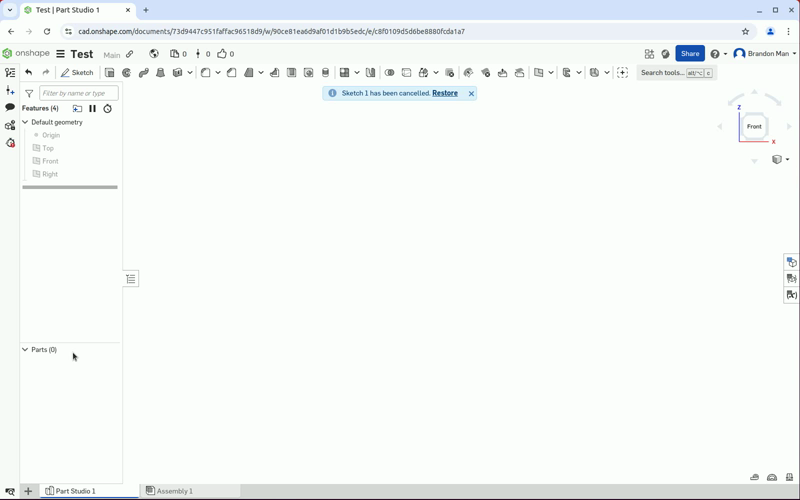
mouse_move(73, 352)
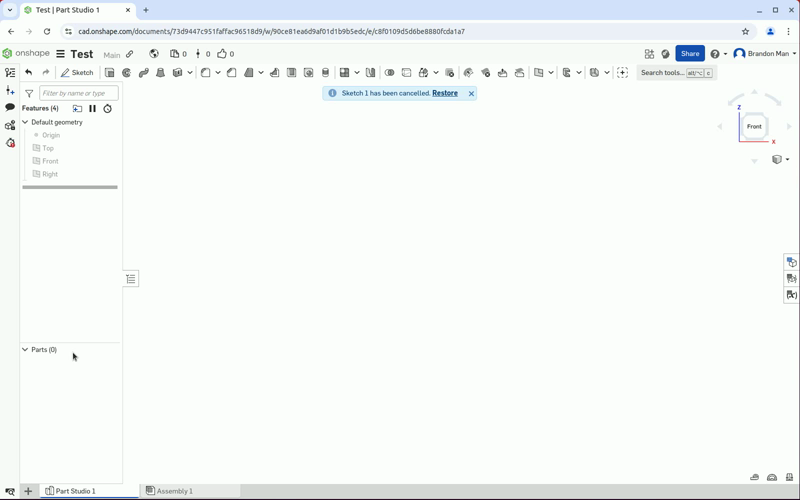
key(shift+y)
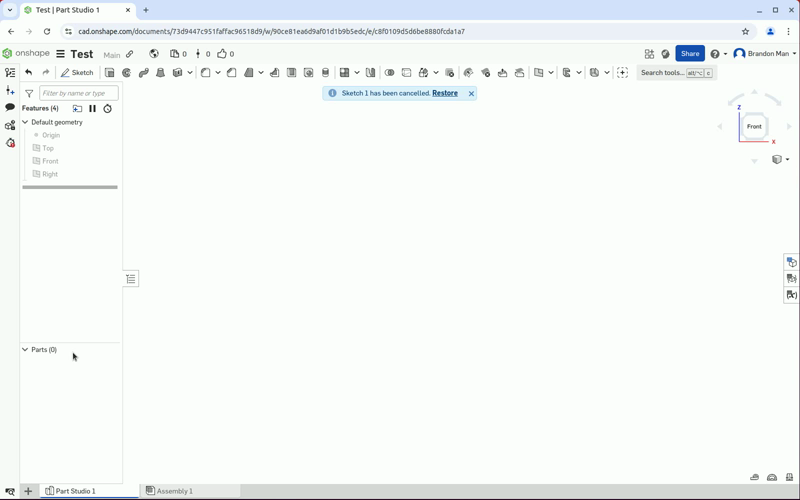
key(shift+s)
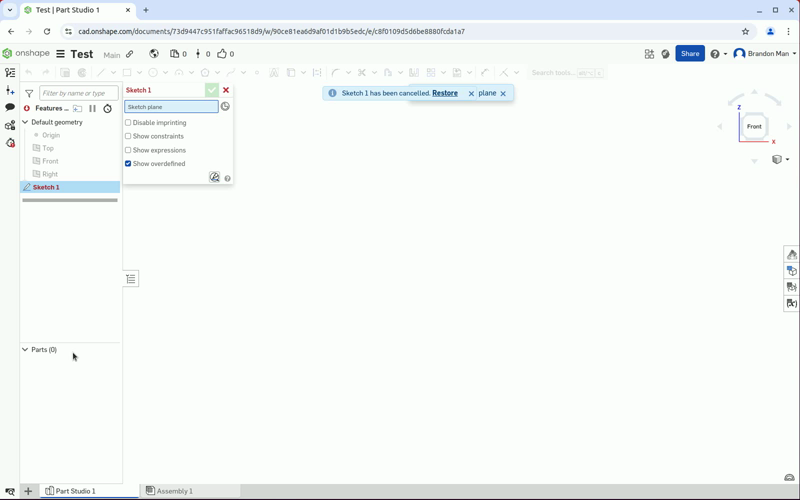
mouse_move(73, 163)
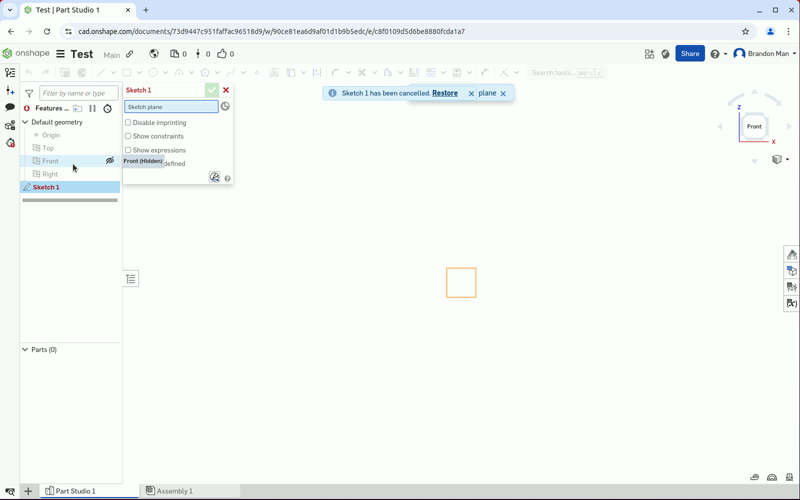
click(73, 163)
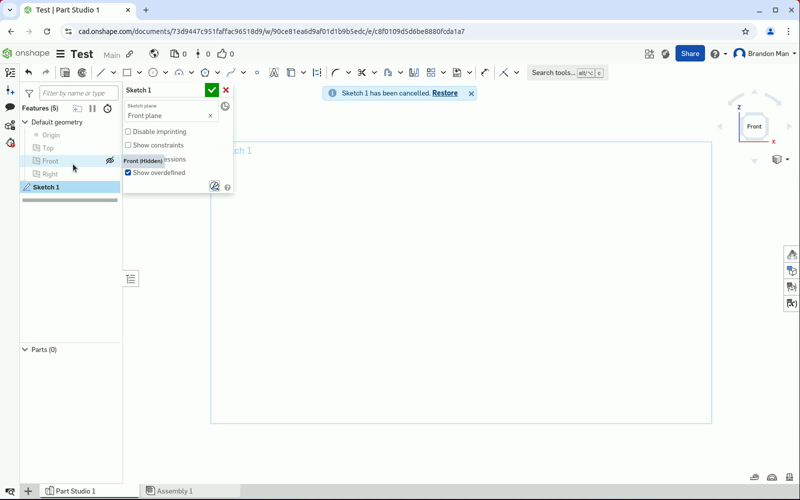
mouse_move(73, 352)
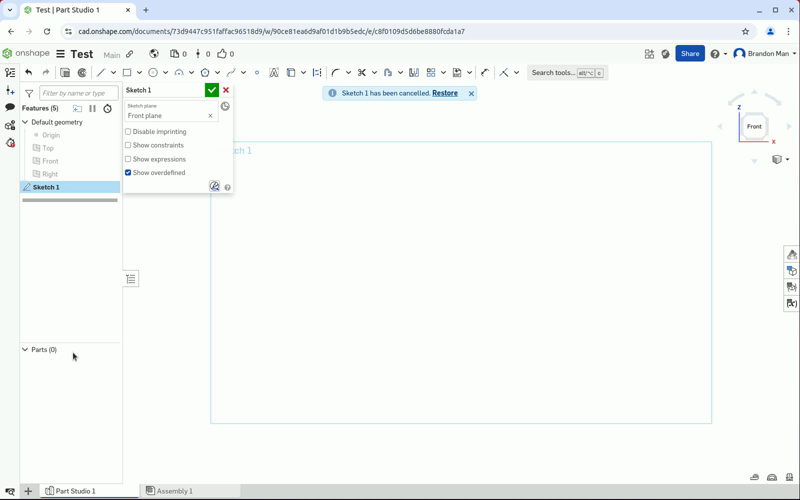
key(y)
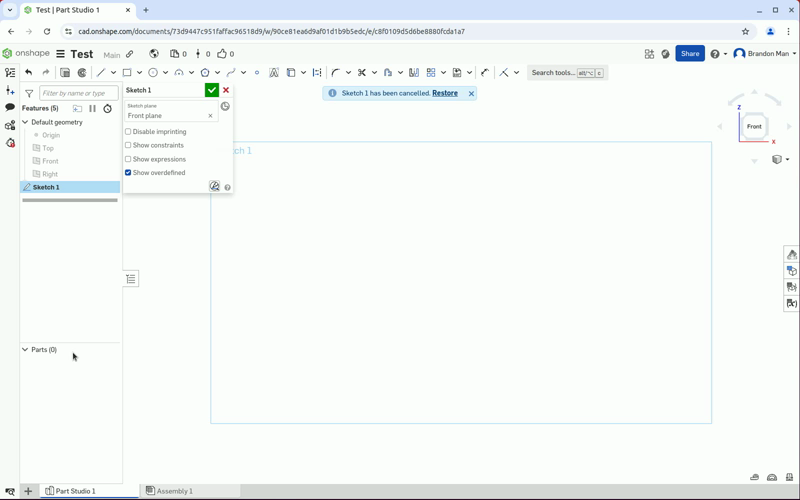
key(l)
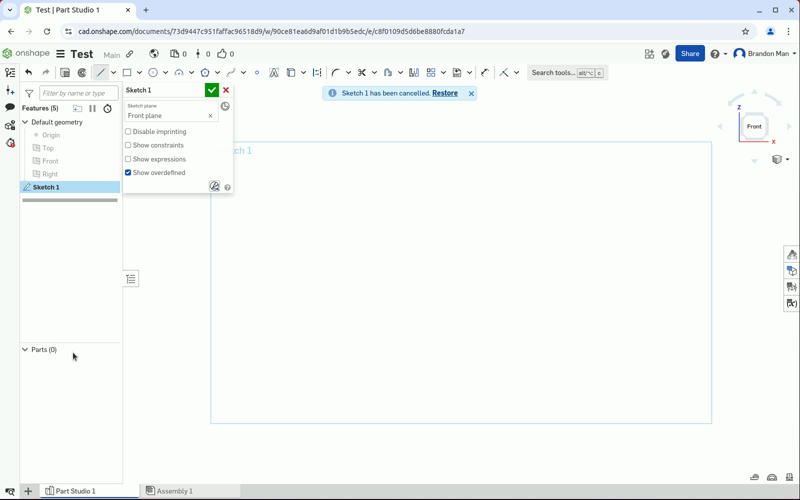
key_down(shift)
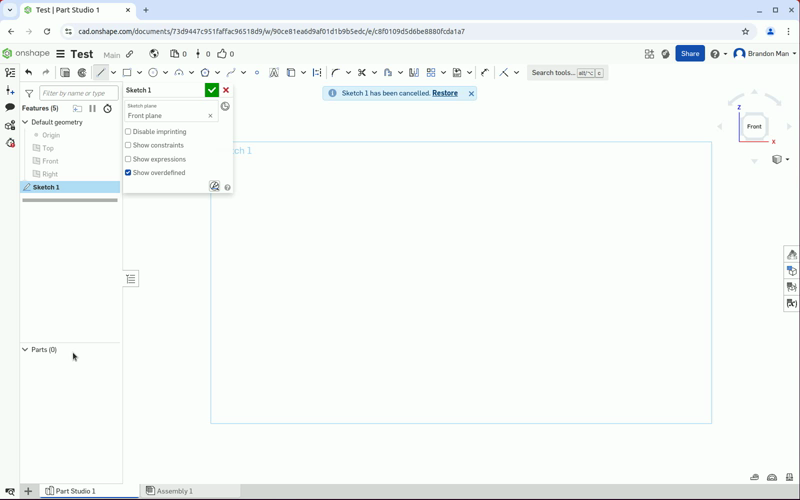
mouse_move(427, 349)
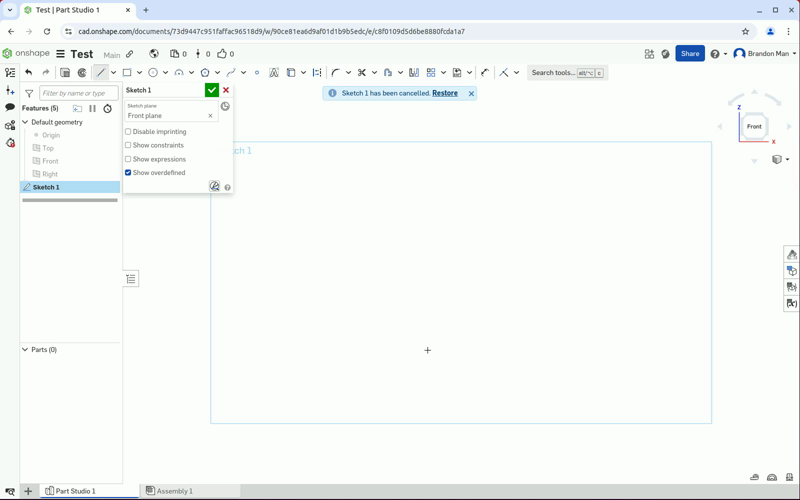
click(427, 349)
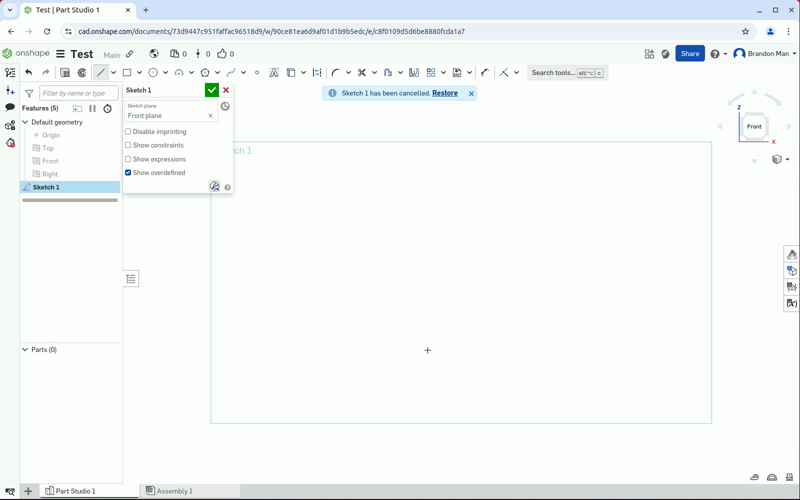
key_up(shift)
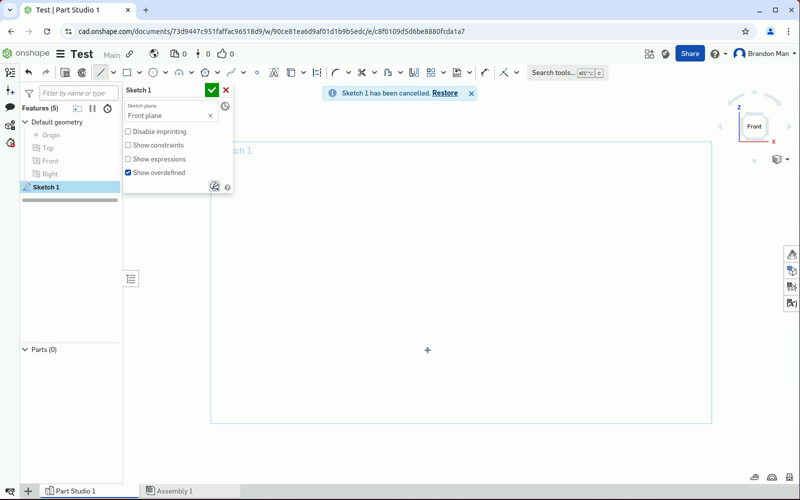
key_down(shift)
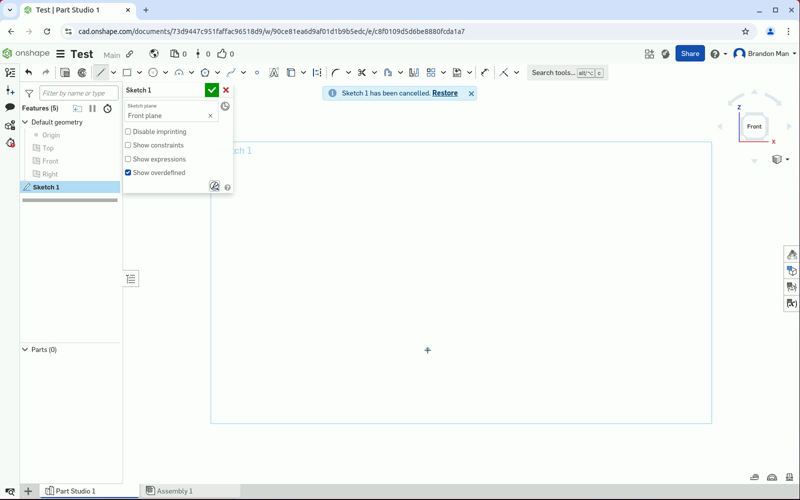
mouse_move(457, 349)
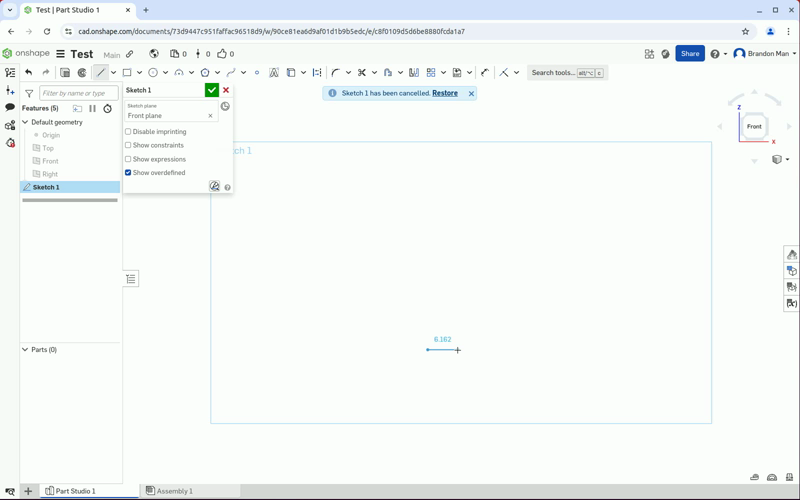
mouse_move(441, 349)
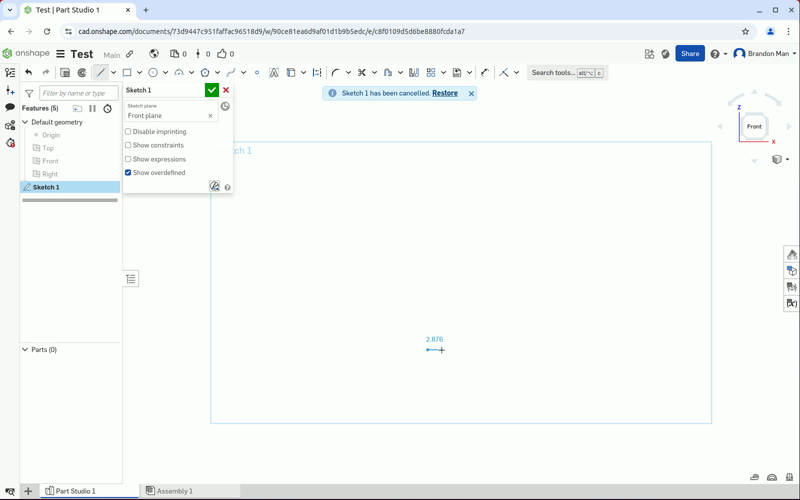
click(441, 349)
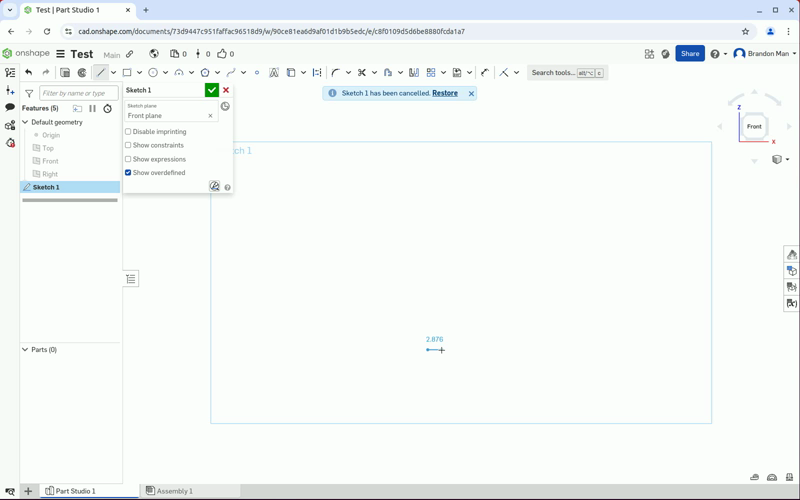
key_up(shift)
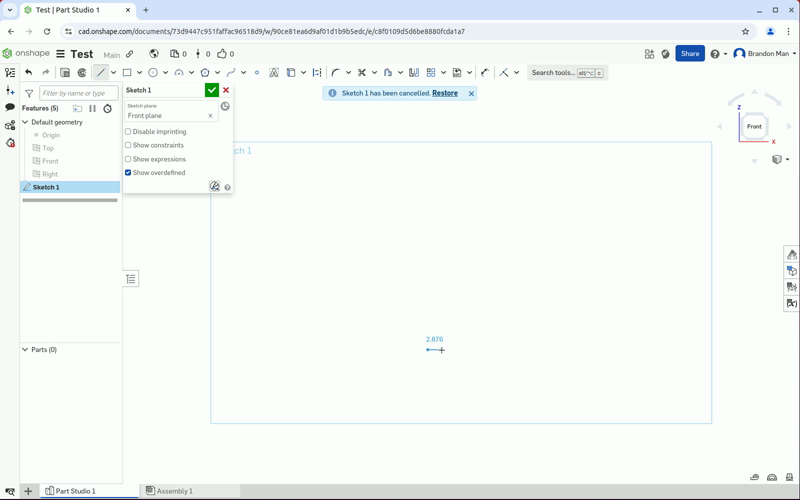
key_down(shift)
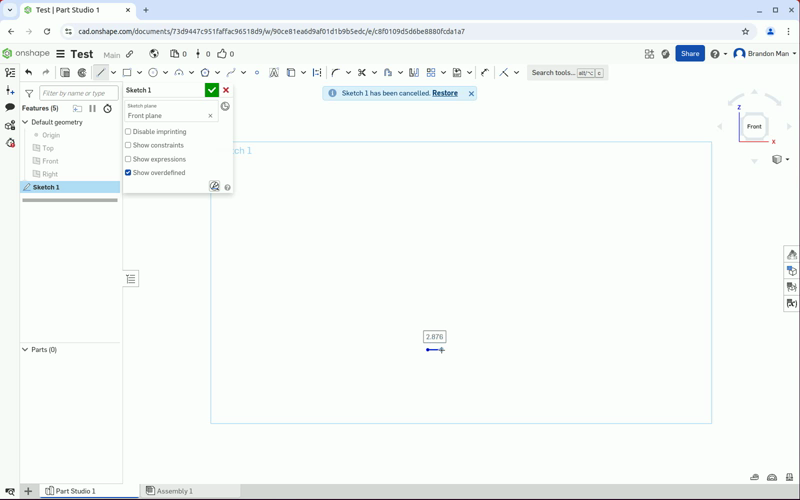
mouse_move(471, 349)
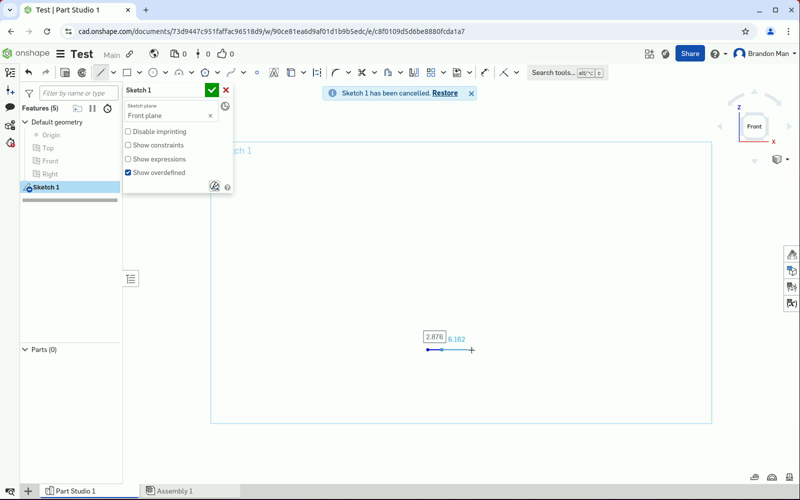
mouse_move(441, 296)
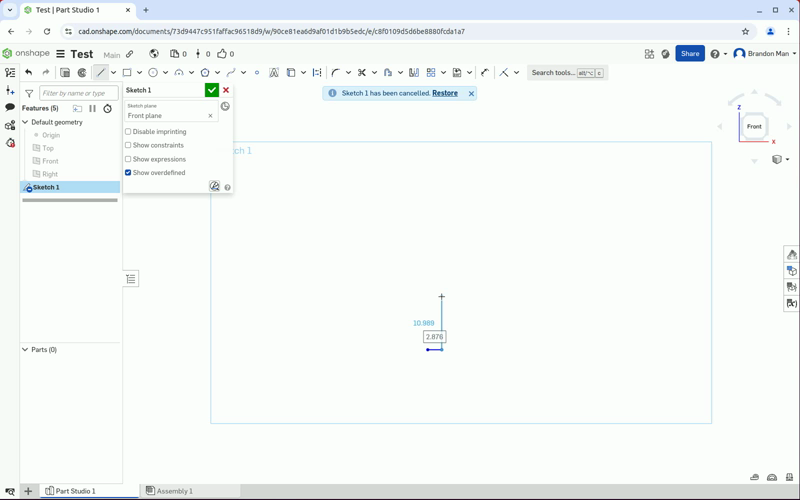
click(441, 296)
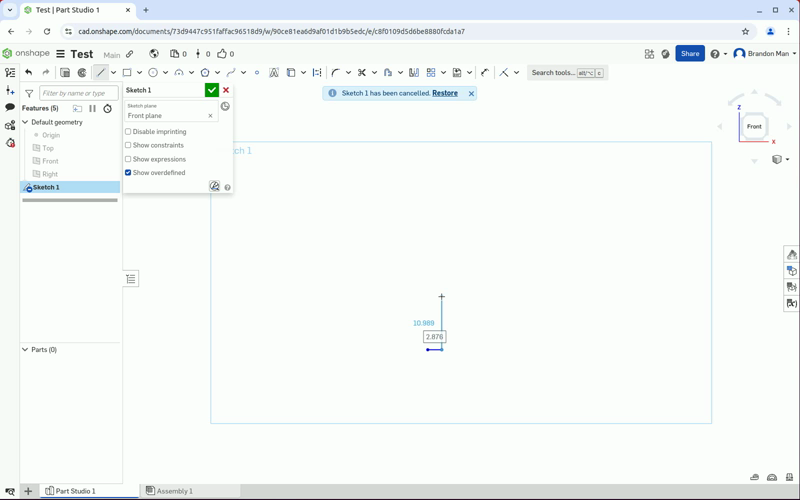
key_up(shift)
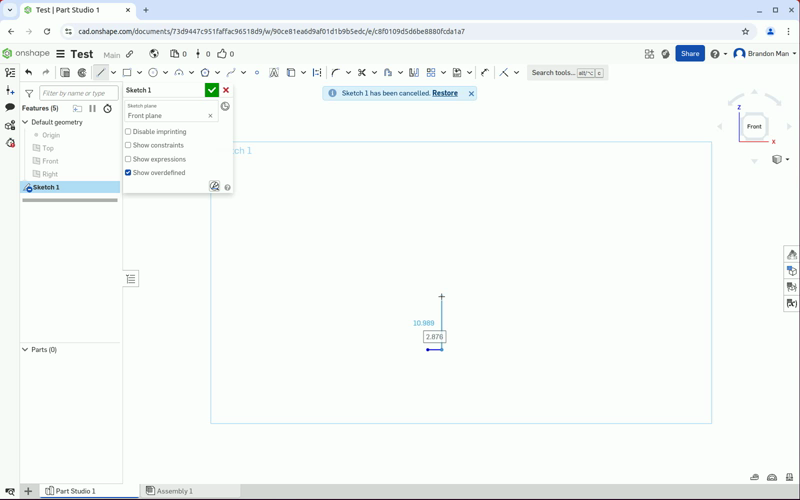
key_down(shift)
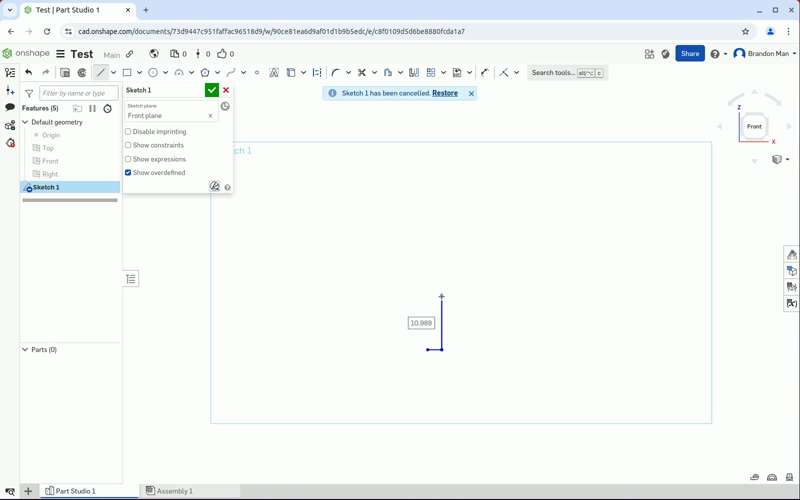
mouse_move(559, 296)
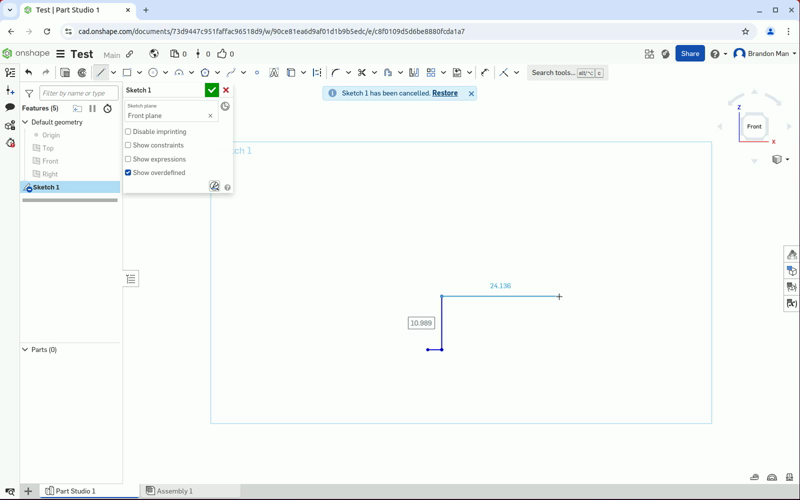
click(559, 296)
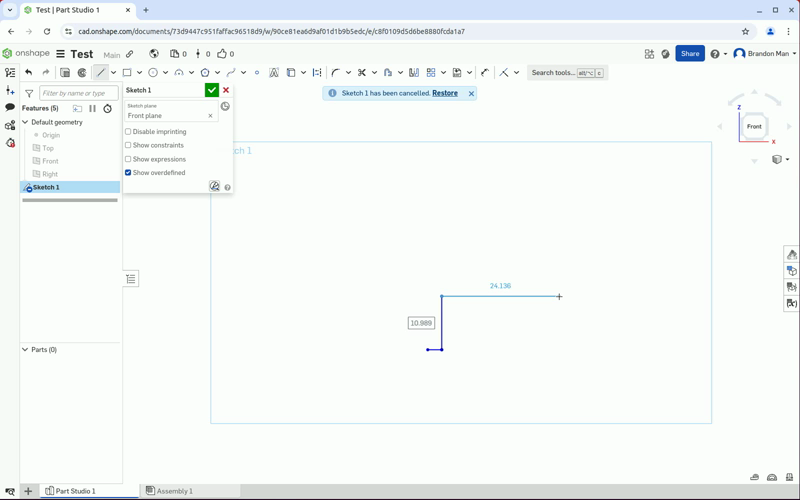
key_up(shift)
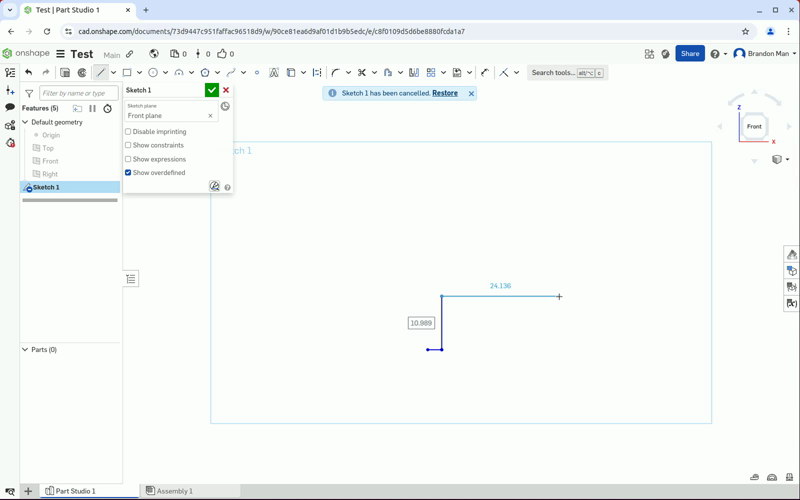
key_down(shift)
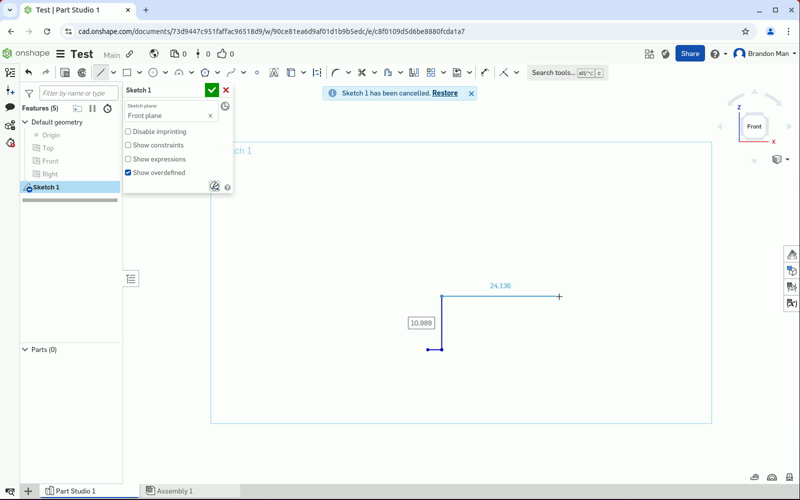
mouse_move(589, 296)
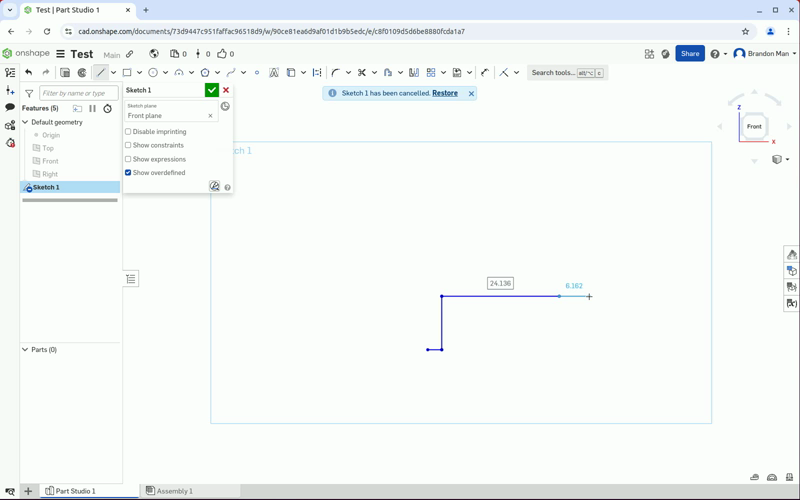
mouse_move(559, 349)
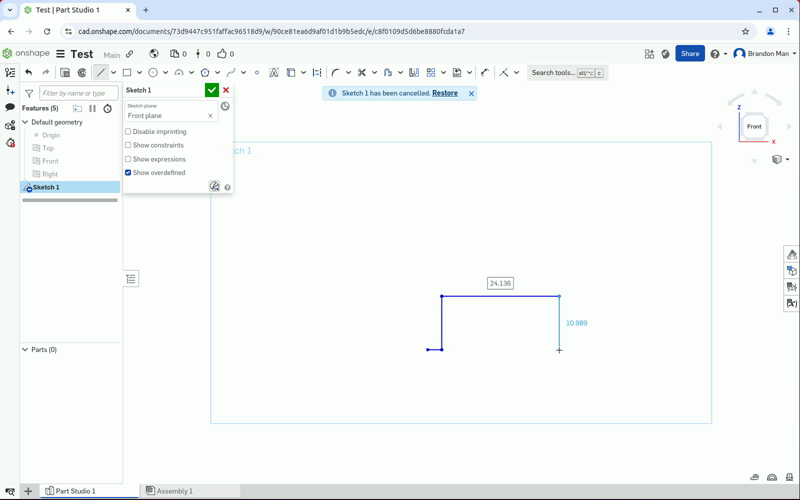
click(559, 349)
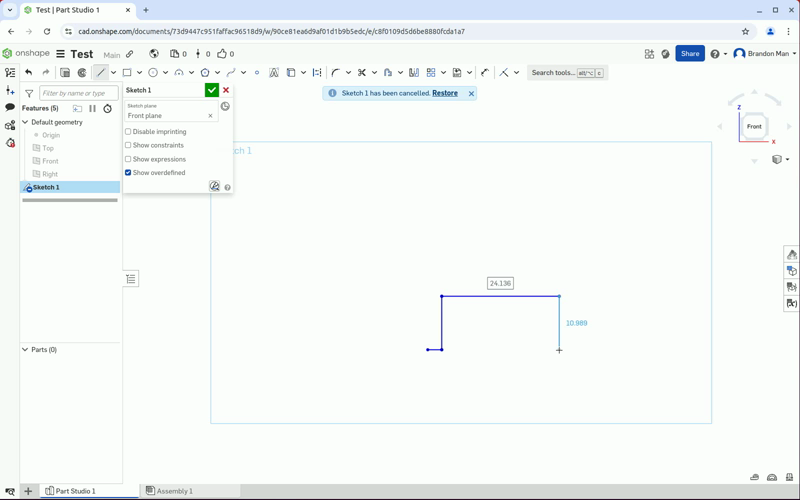
key_up(shift)
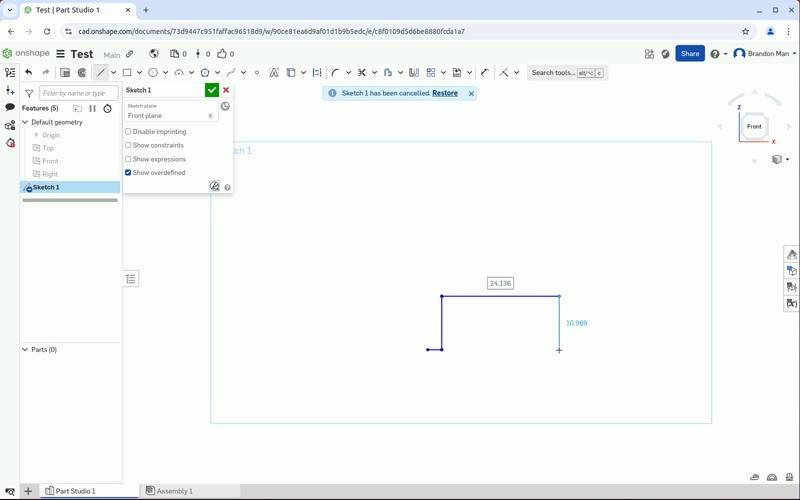
key_down(shift)
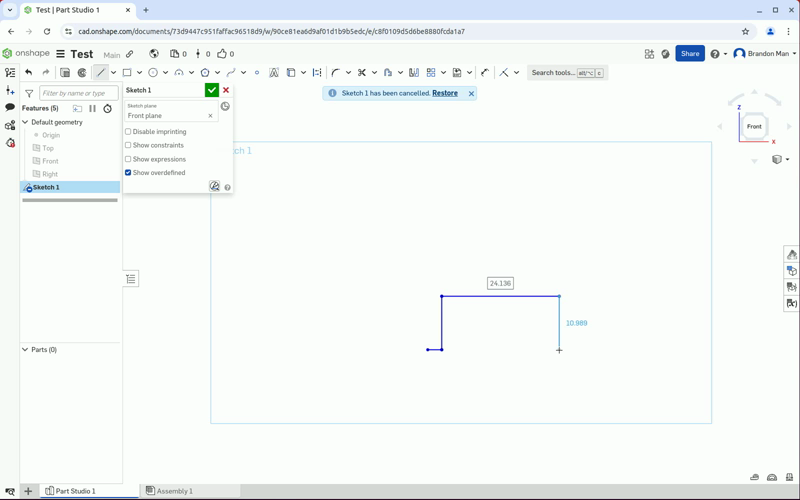
mouse_move(589, 349)
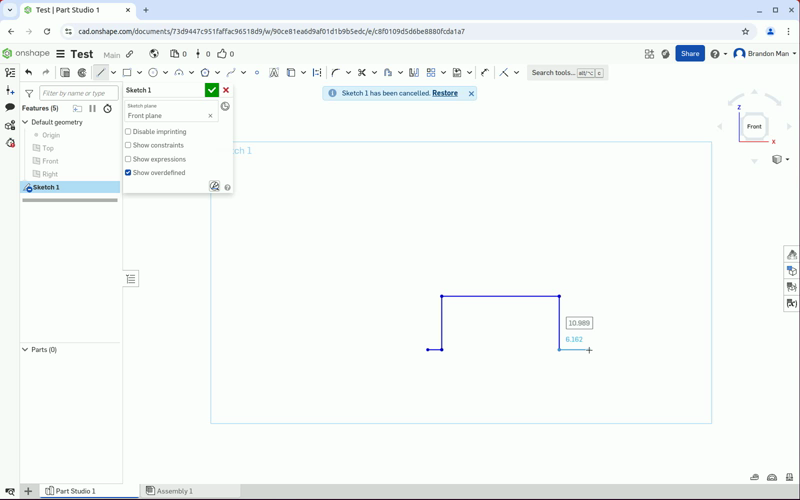
mouse_move(573, 349)
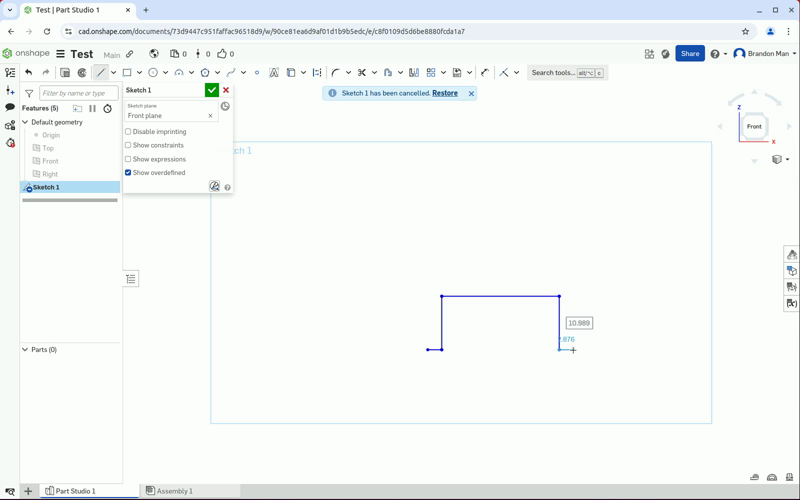
click(573, 349)
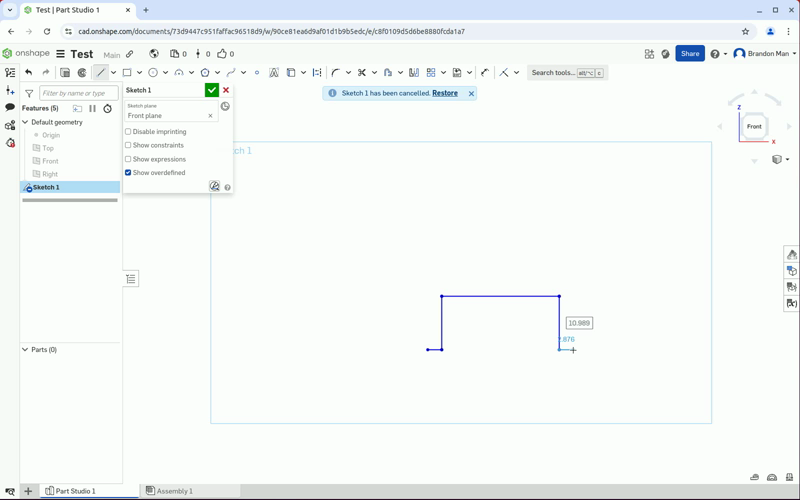
key_up(shift)
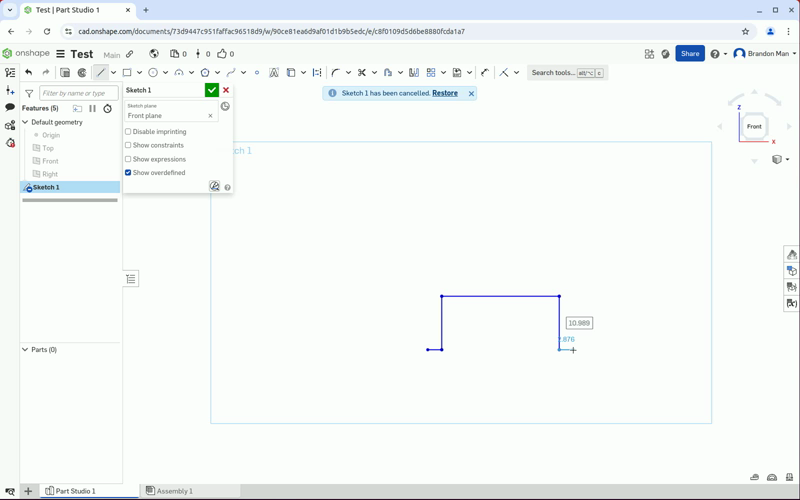
key_down(shift)
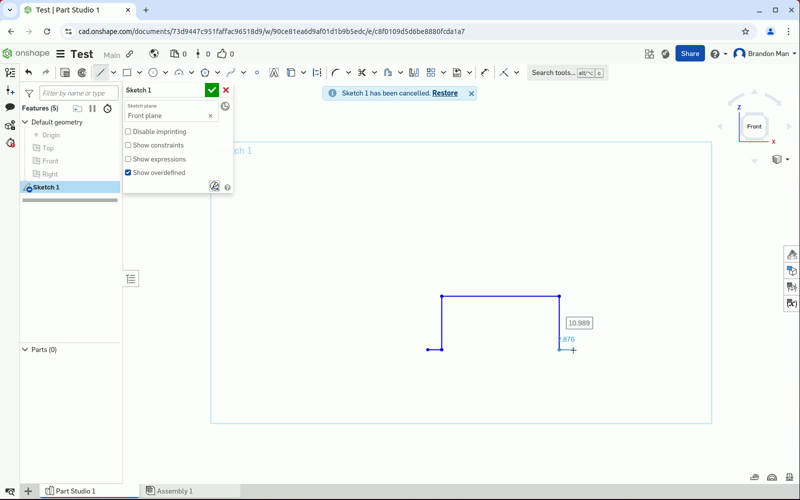
mouse_move(573, 284)
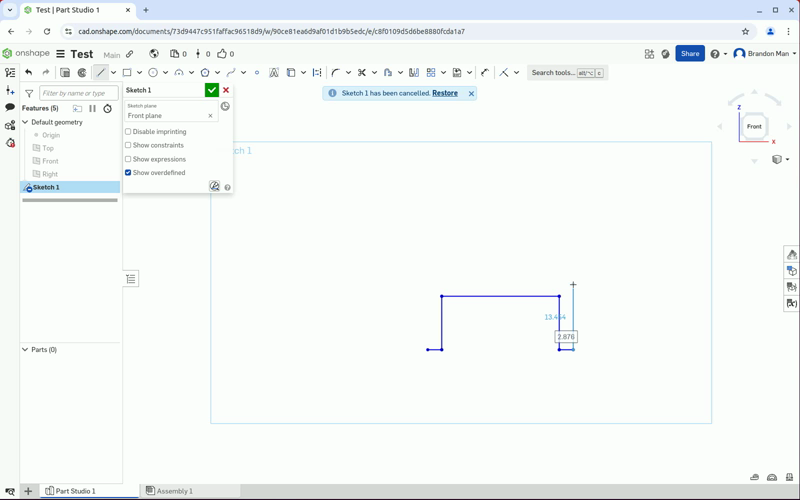
click(573, 284)
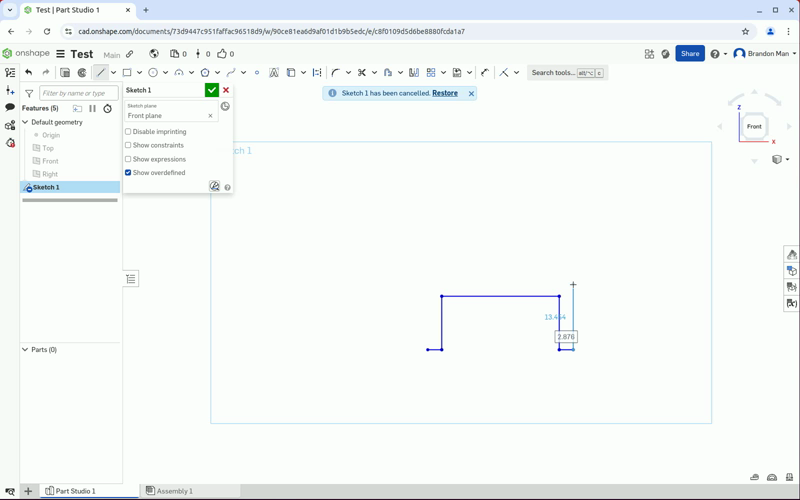
key_up(shift)
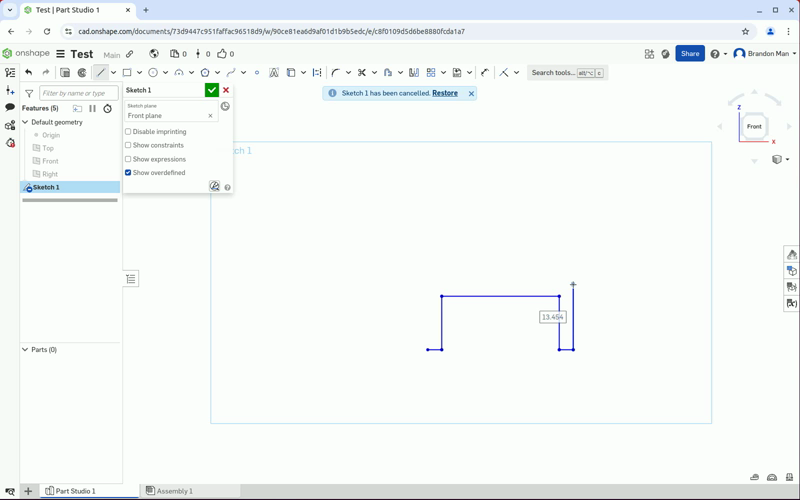
key_down(shift)
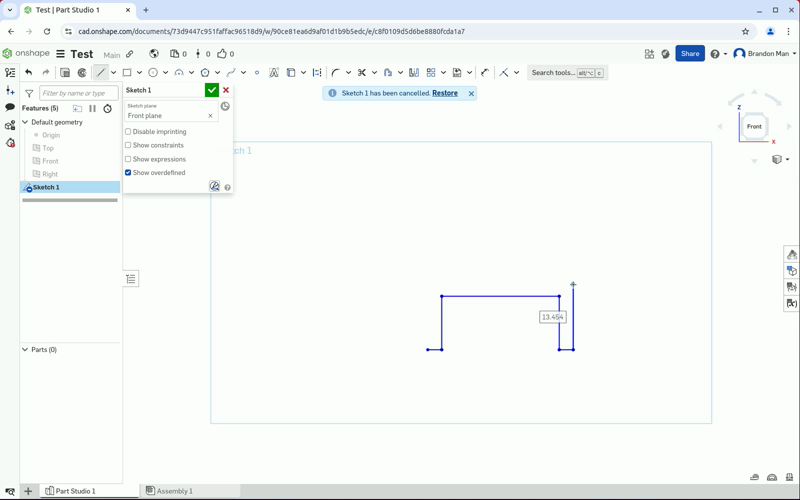
mouse_move(589, 284)
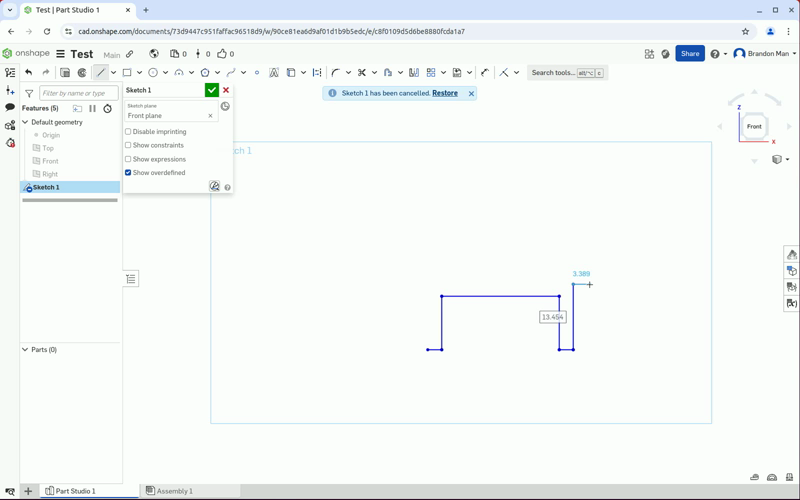
mouse_move(563, 284)
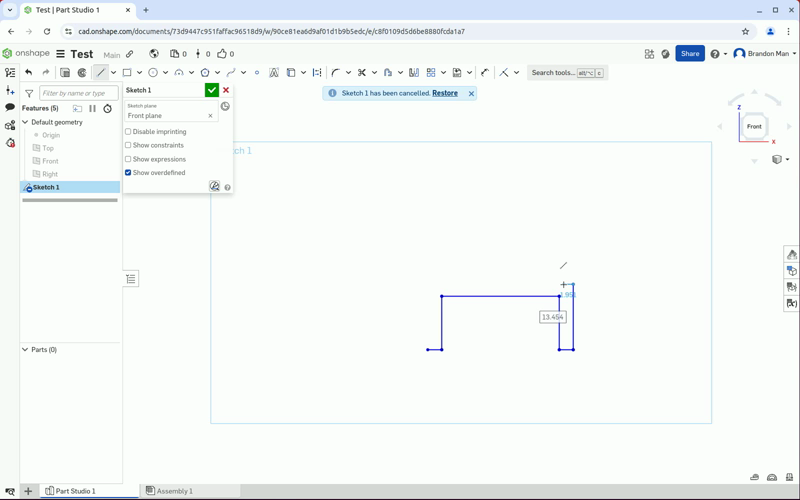
click(563, 284)
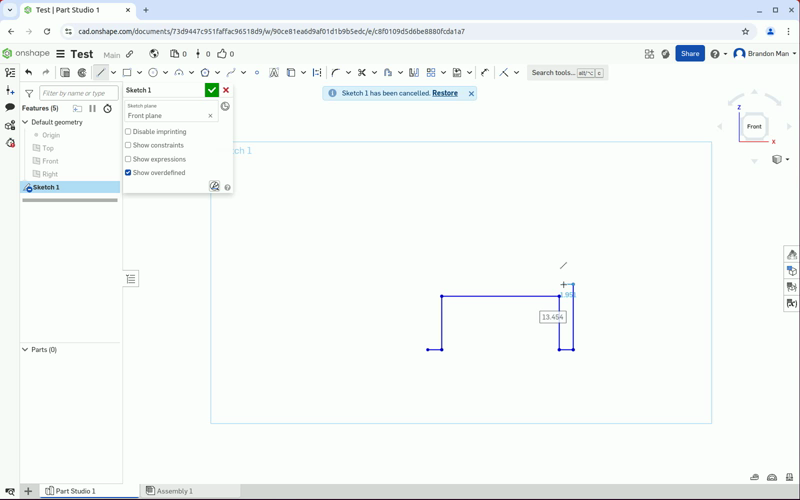
key_up(shift)
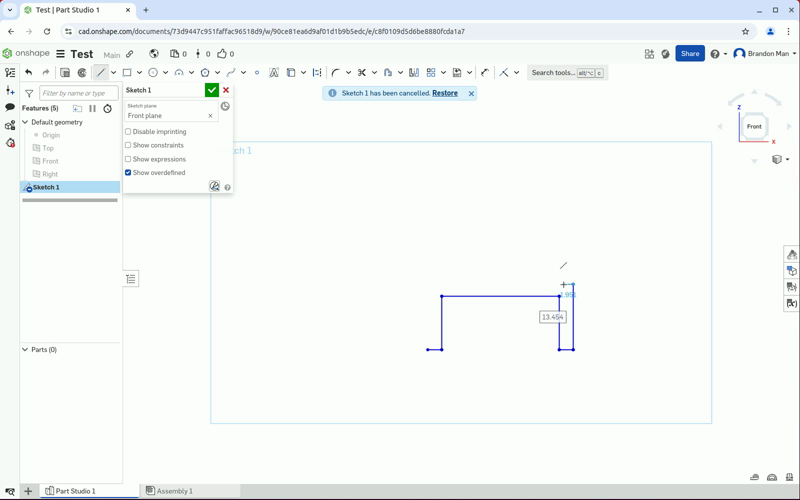
key_down(shift)
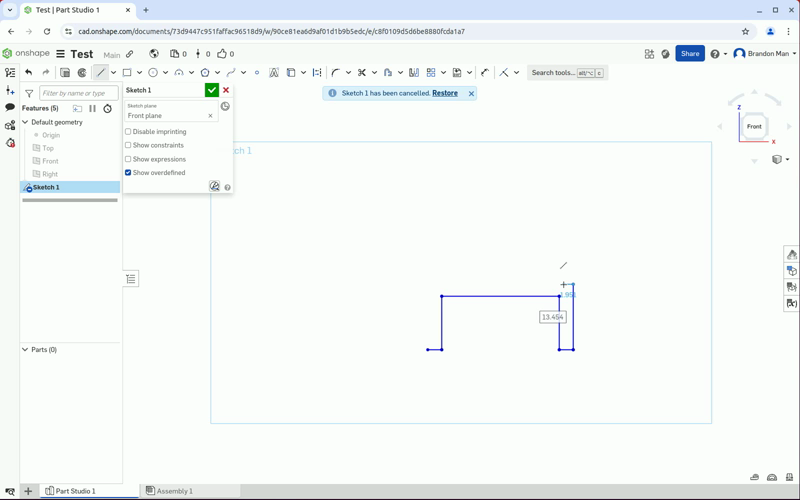
mouse_move(427, 284)
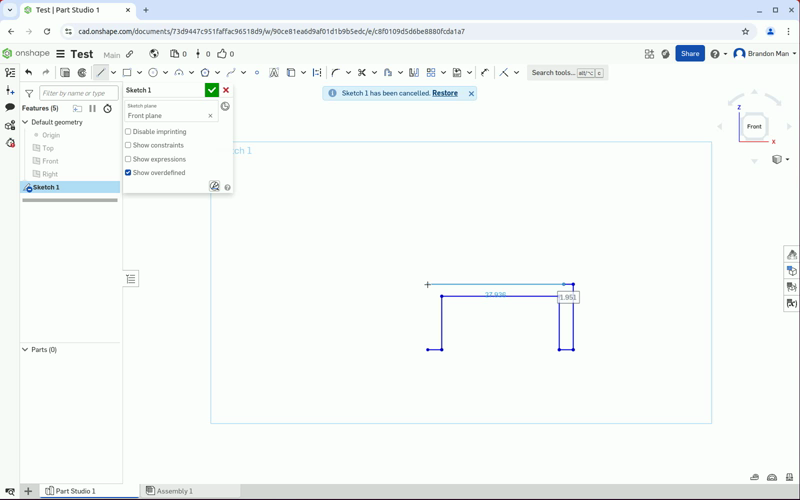
click(427, 284)
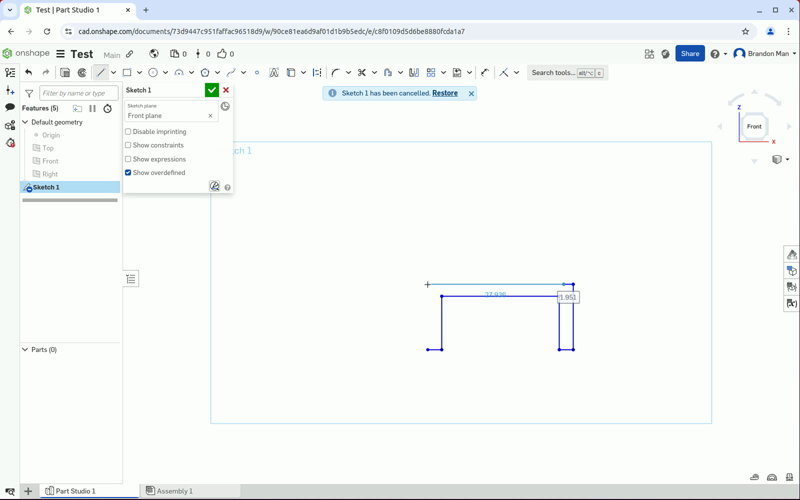
key_up(shift)
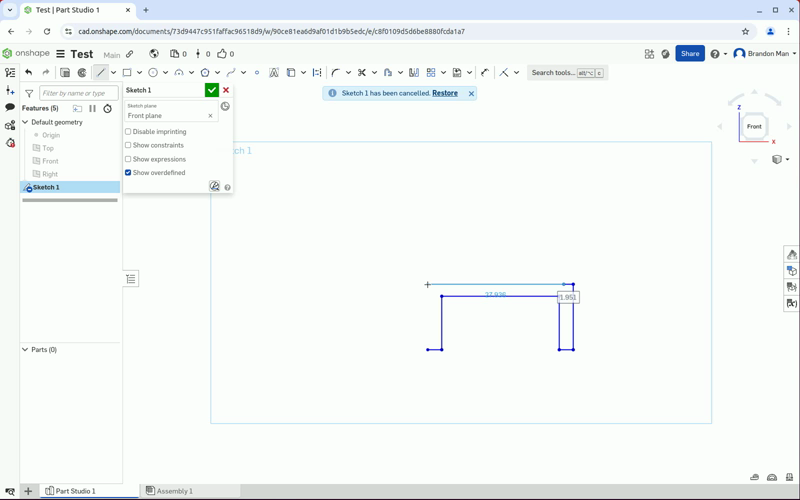
key_down(shift)
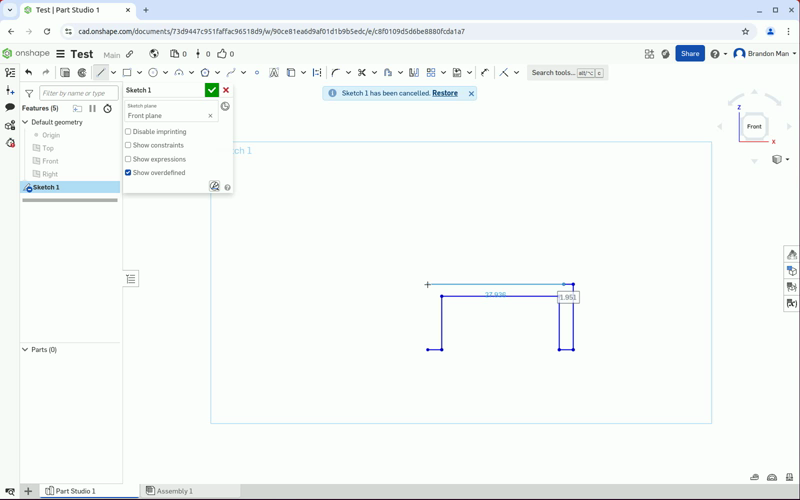
mouse_move(427, 349)
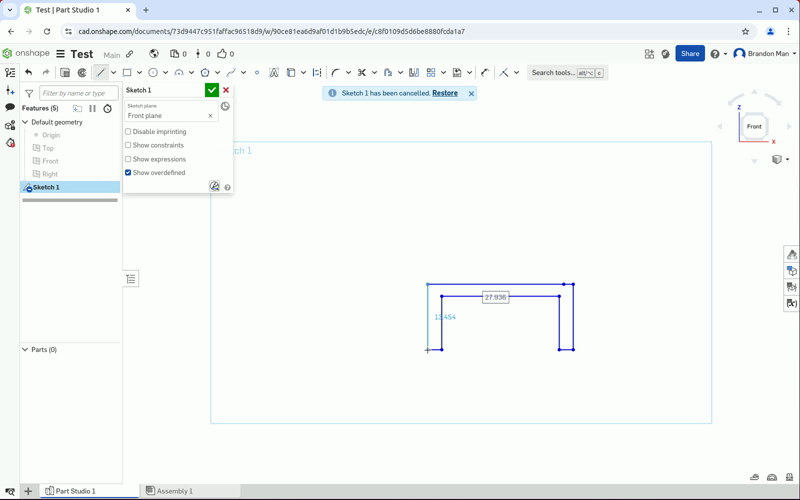
key_up(shift)
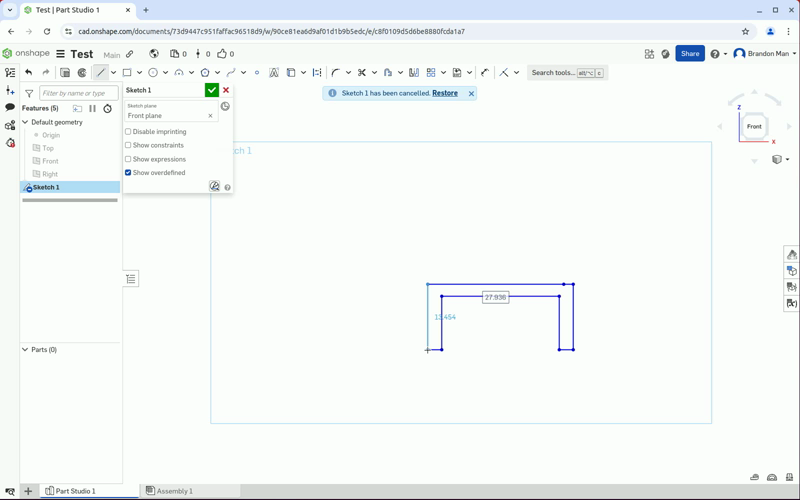
click(427, 349)
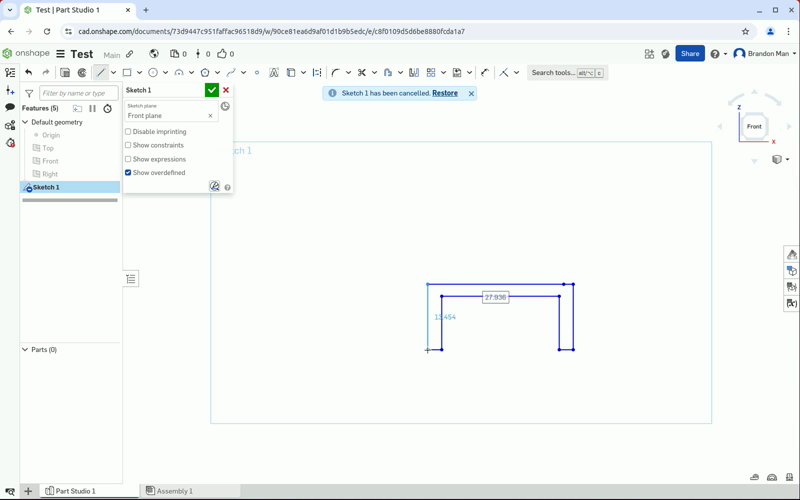
key(esc)
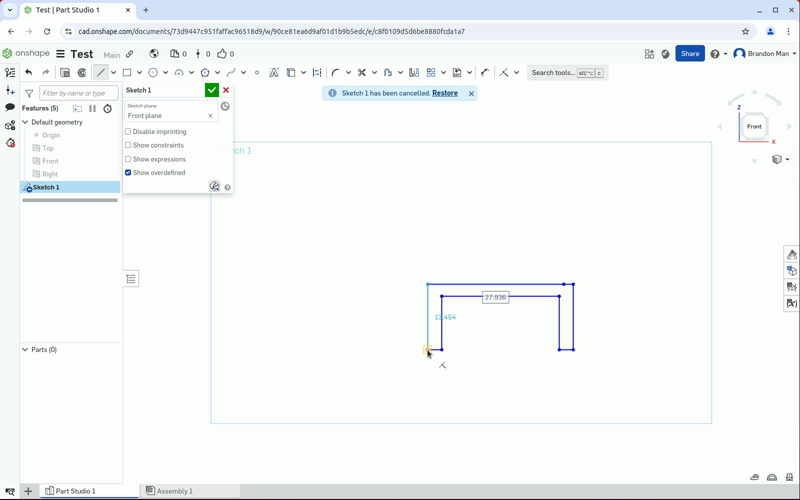
mouse_move(563, 293)
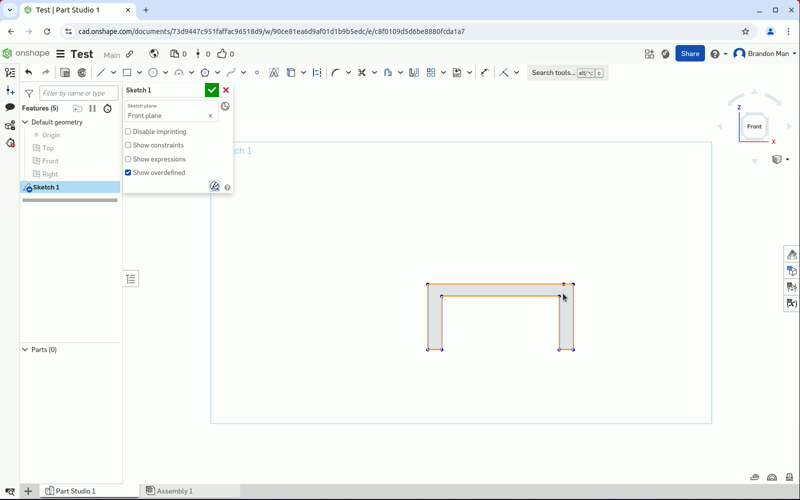
click(563, 293)
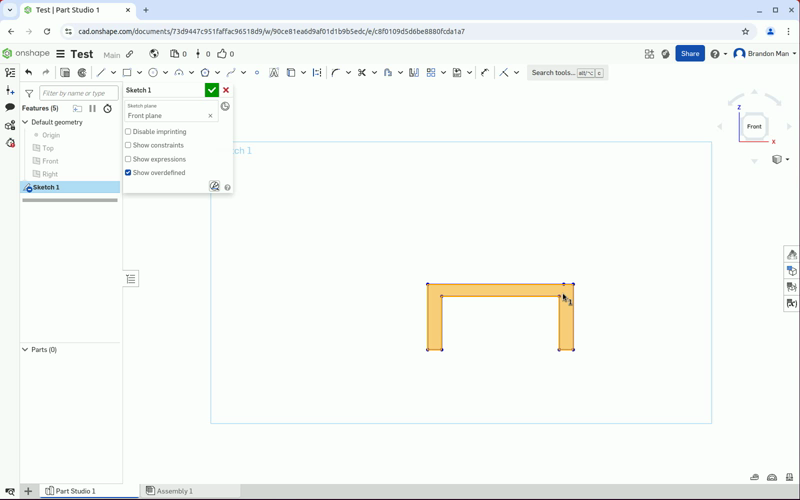
mouse_move(73, 352)
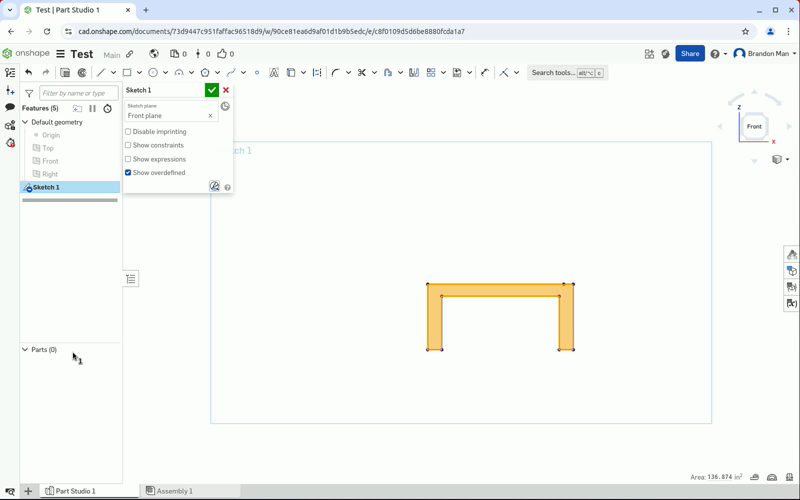
key(shift+y)
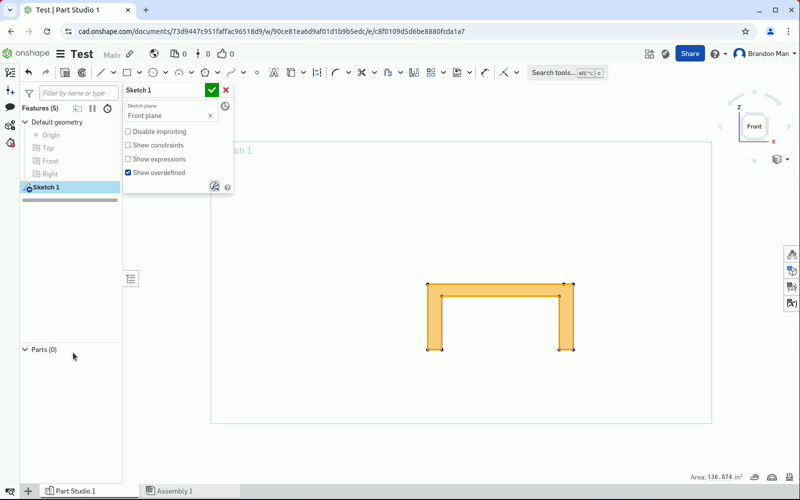
key(shift+e)
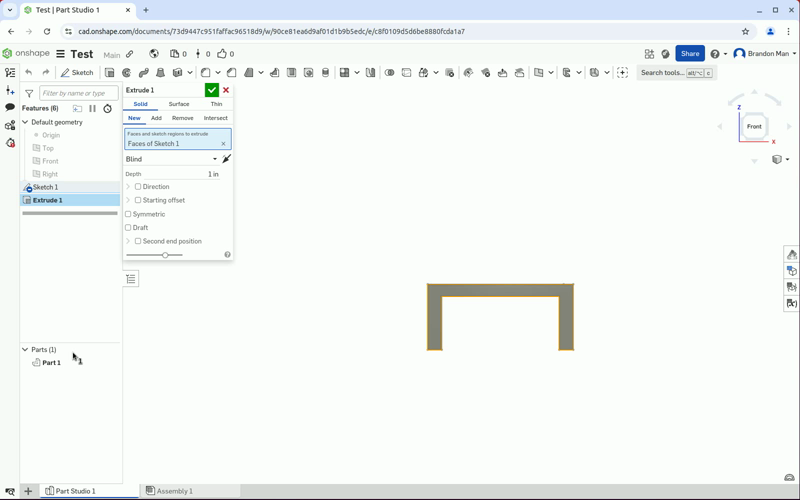
mouse_move(143, 106)
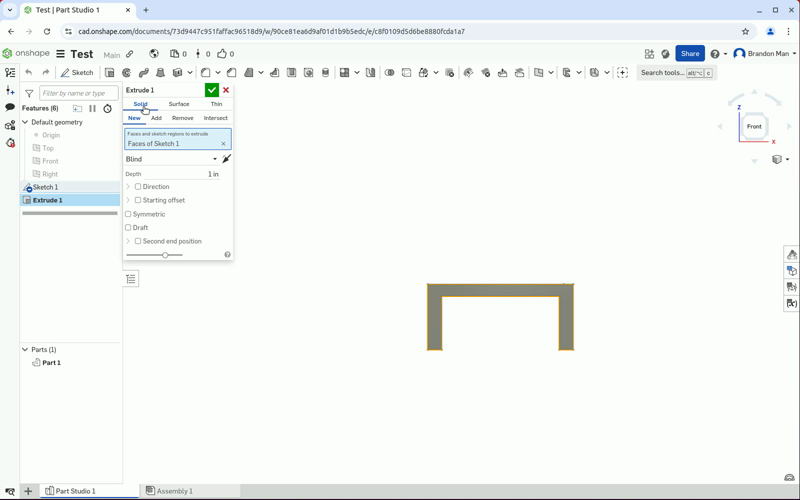
click(143, 106)
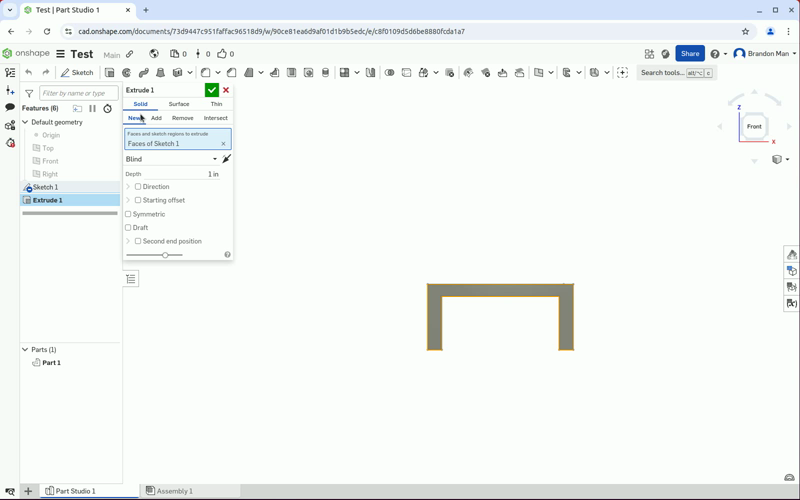
mouse_move(137, 120)
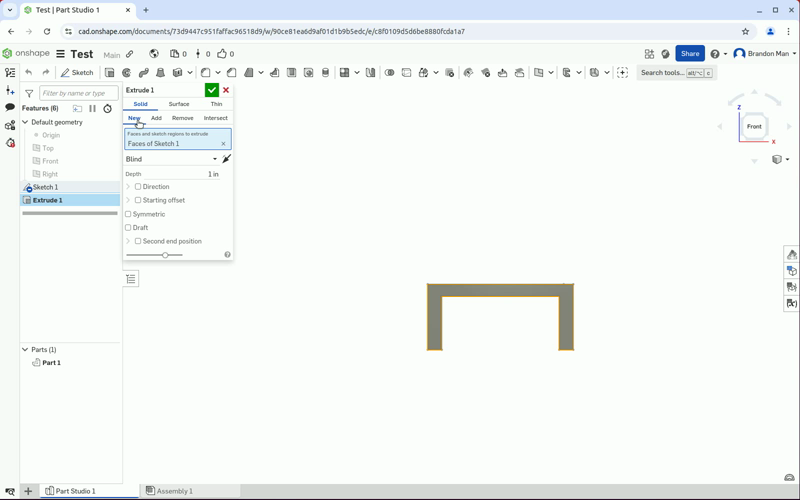
click(137, 120)
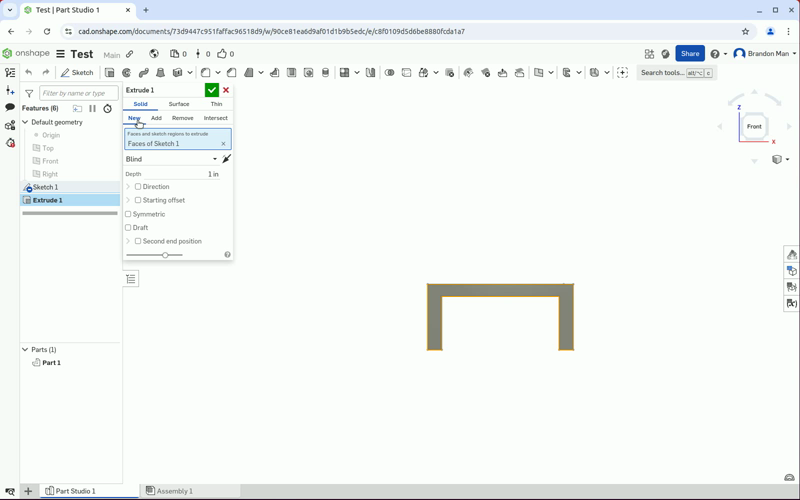
key(tab, 4)
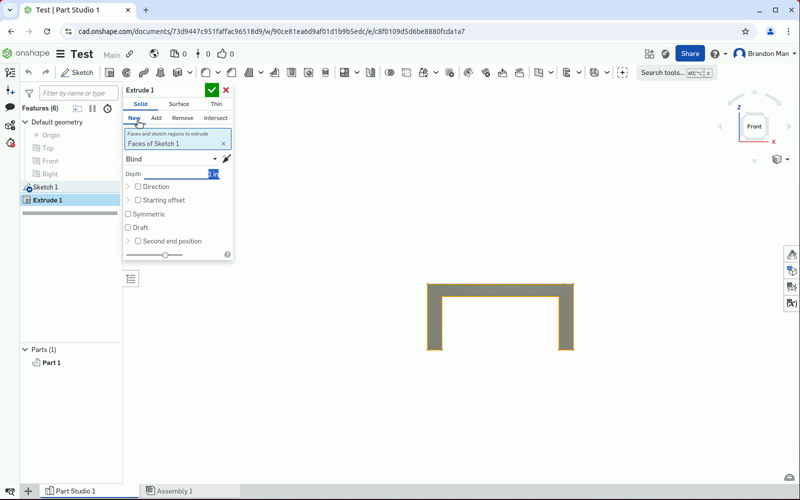
text(29.848)
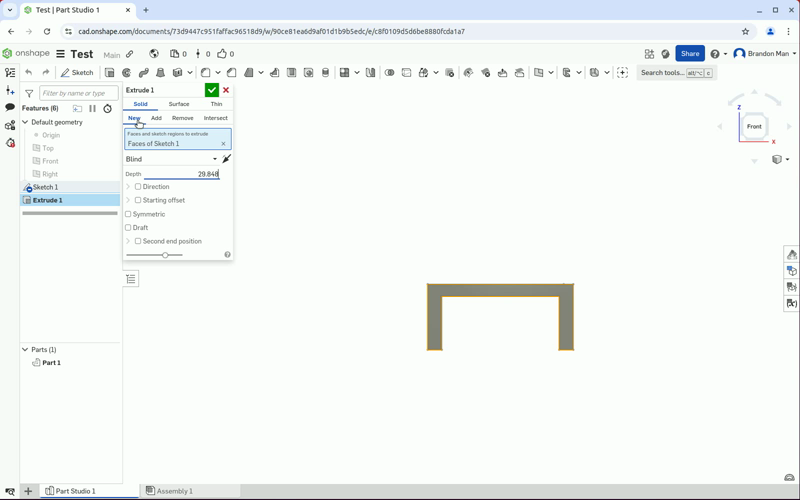
key(tab, 3)
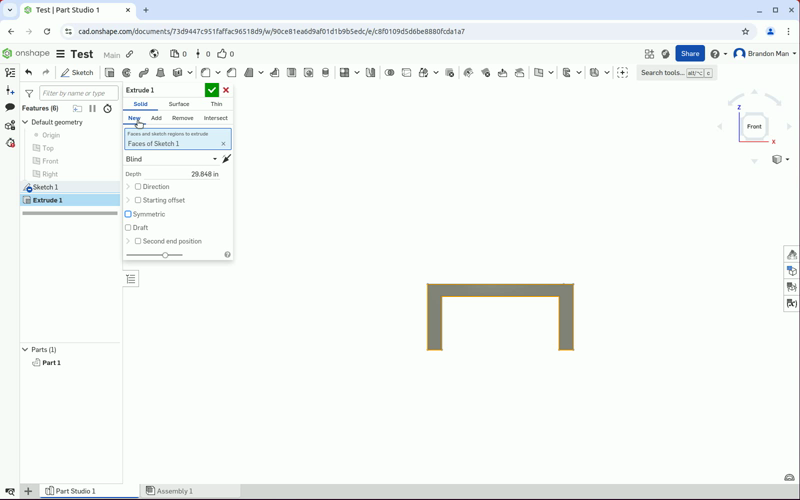
key(space)
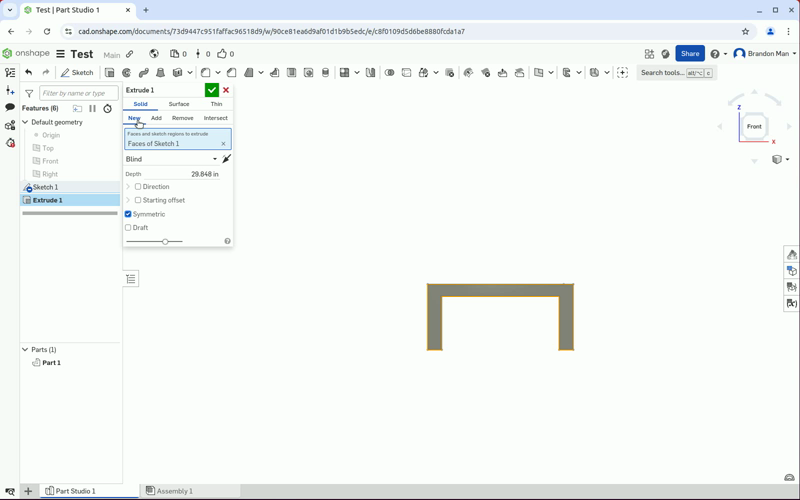
key(enter)
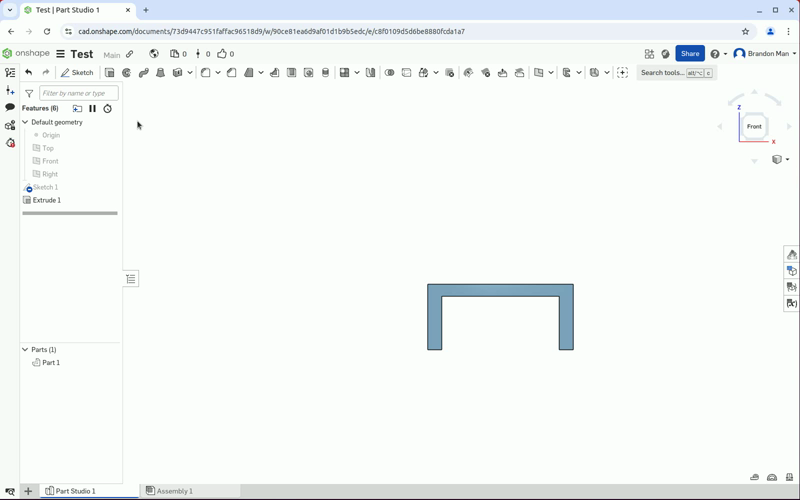
key(shift+h)
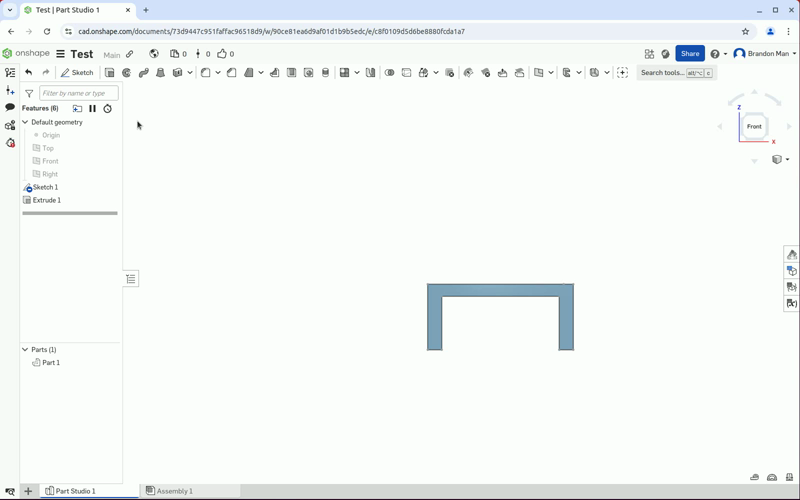
key(shift+h)
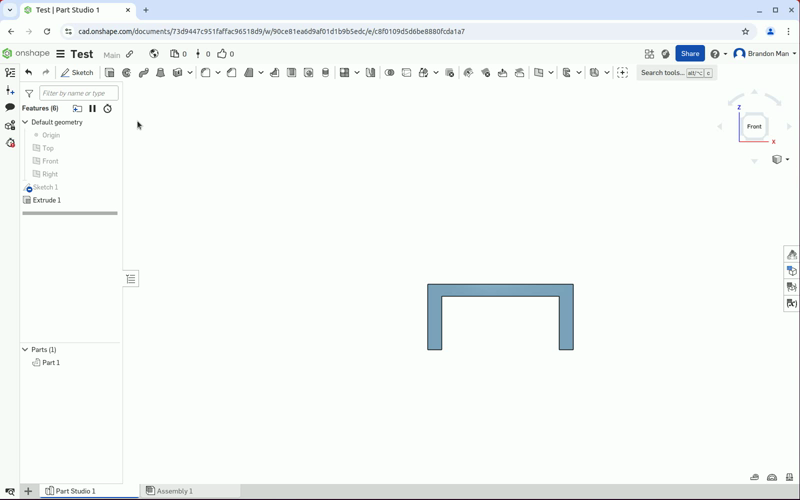
mouse_move(73, 189)
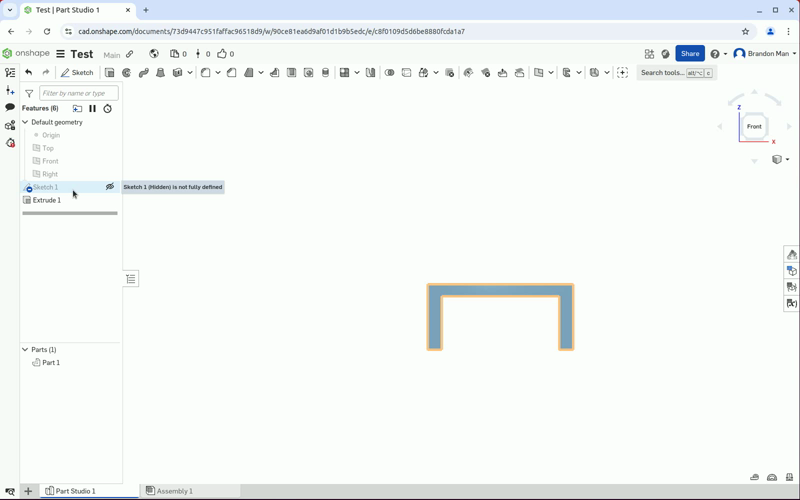
click(73, 189)
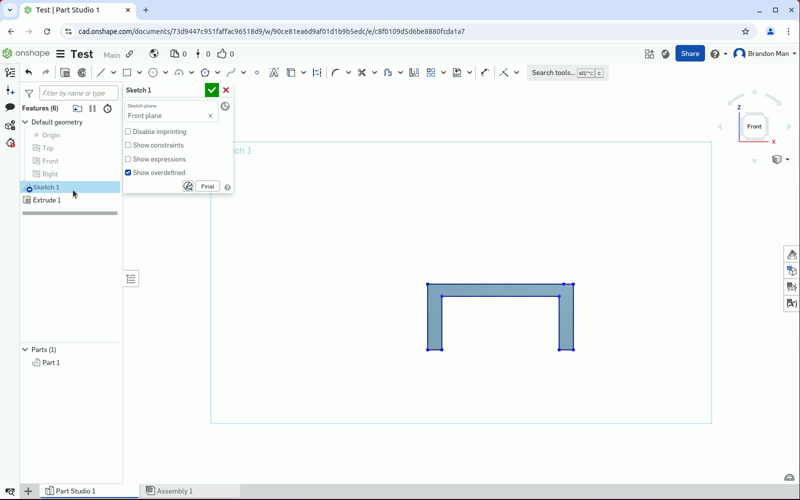
mouse_move(229, 92)
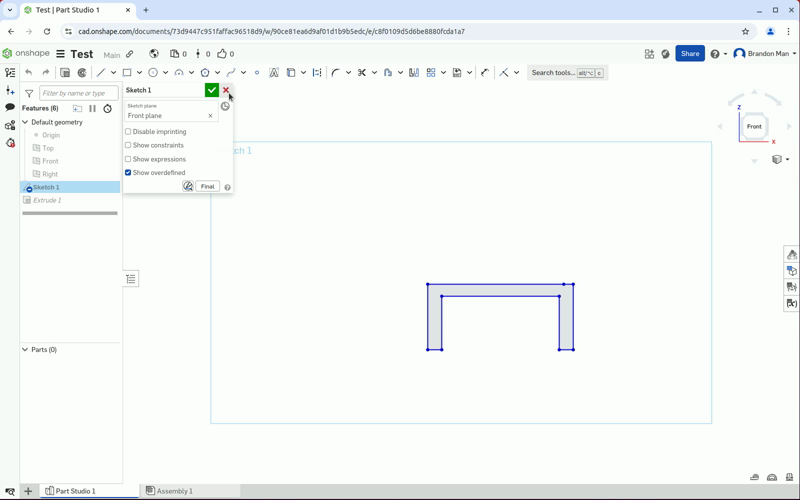
click(229, 92)
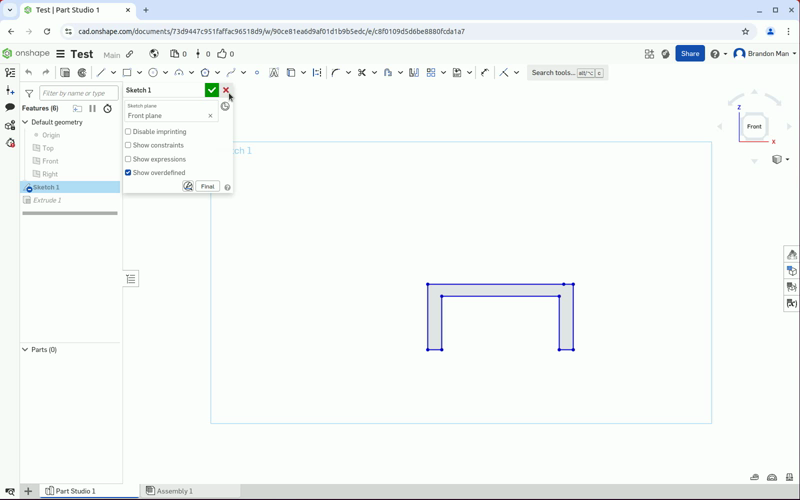
key(shift+s)
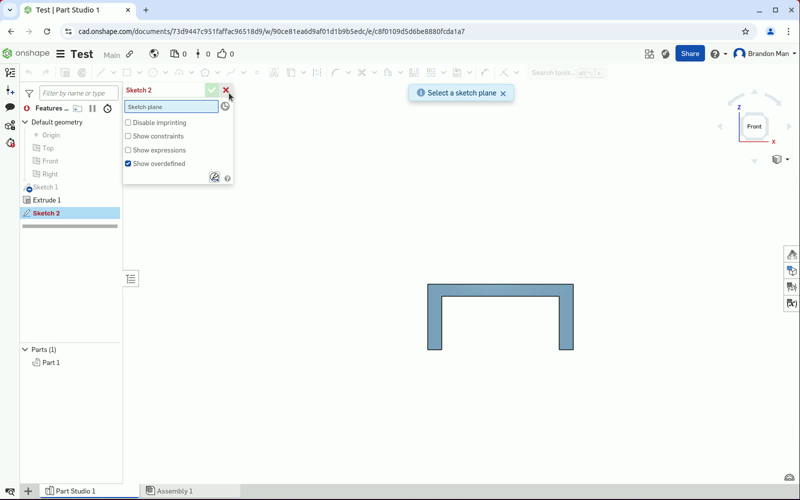
mouse_move(73, 163)
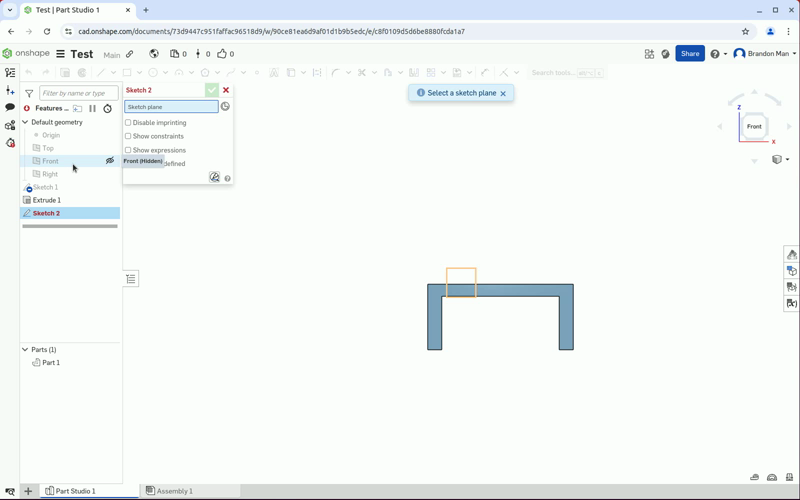
click(73, 163)
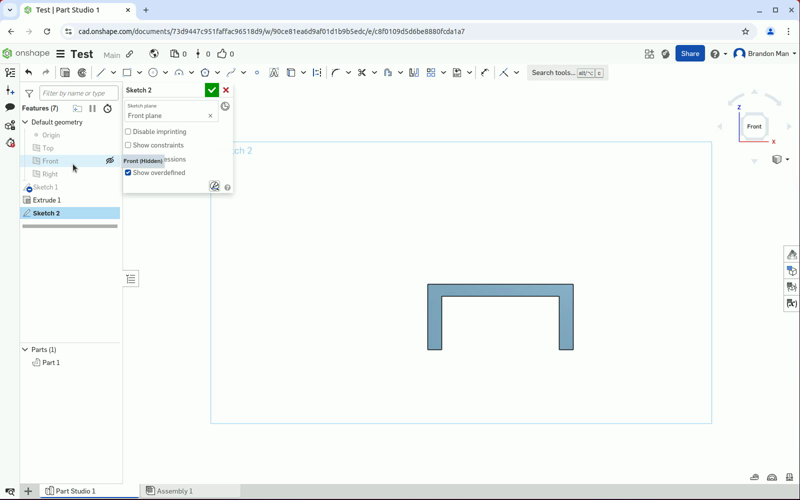
mouse_move(73, 352)
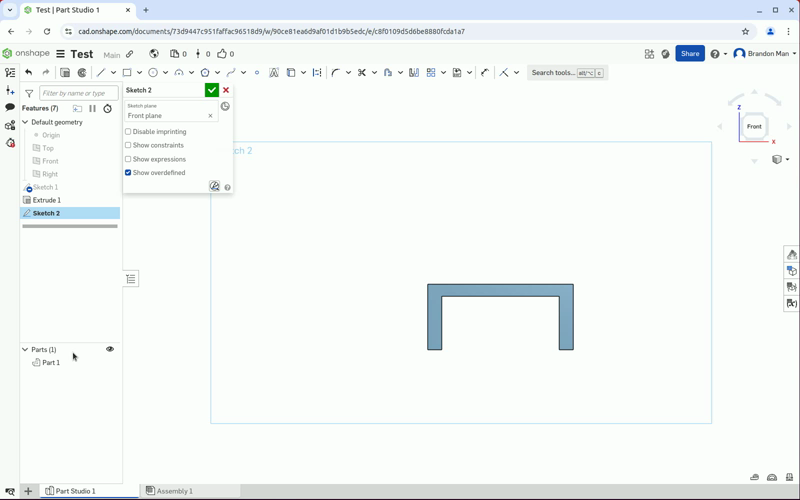
key(y)
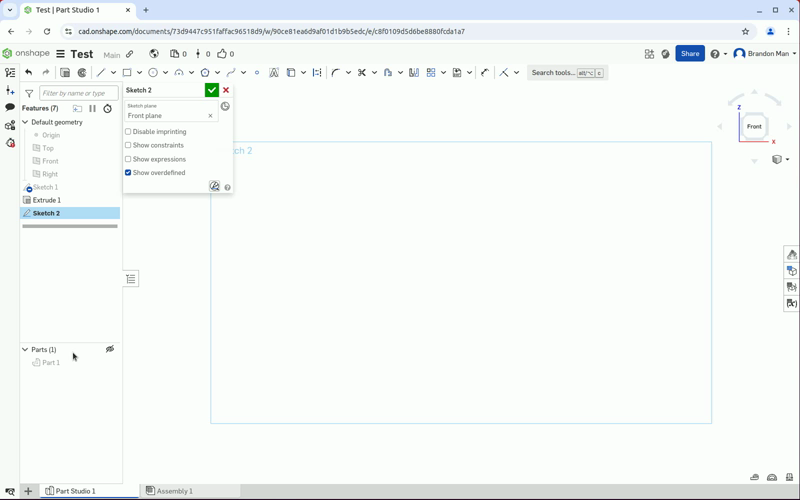
key(l)
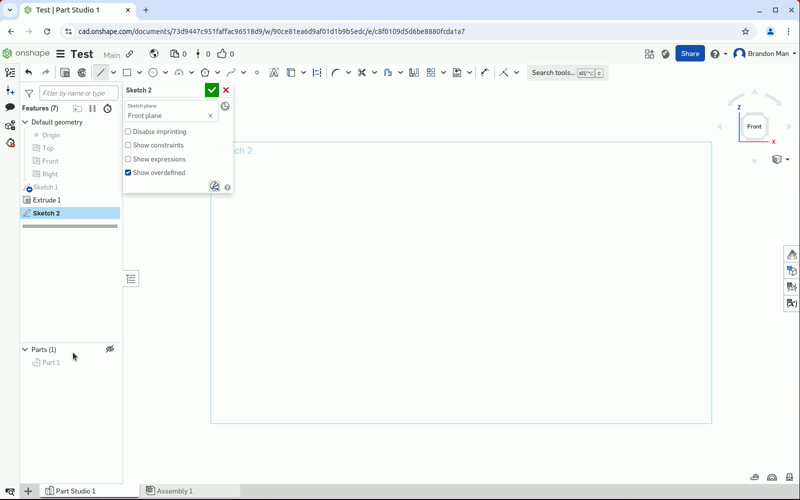
key_down(shift)
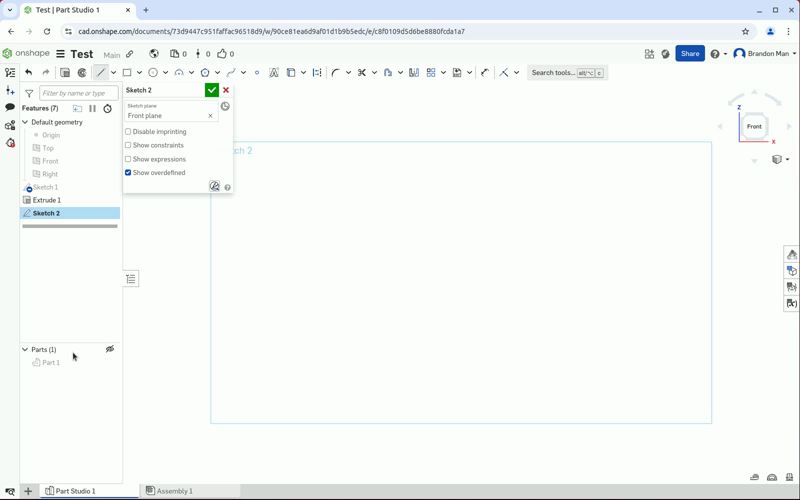
mouse_move(427, 282)
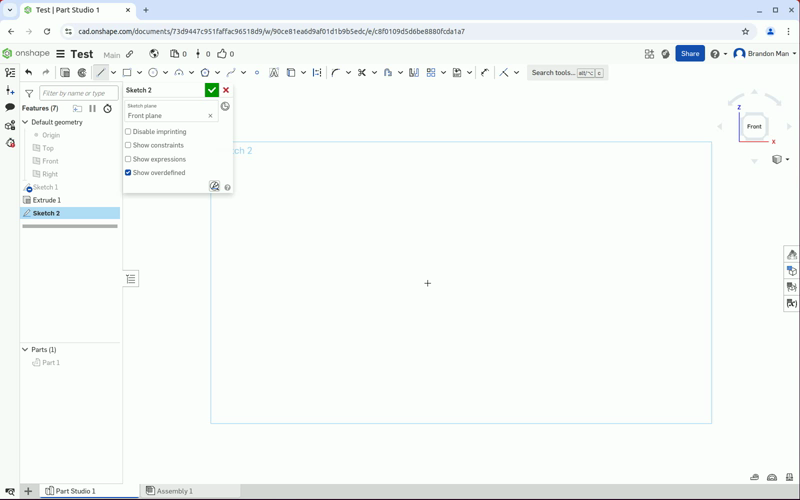
click(427, 282)
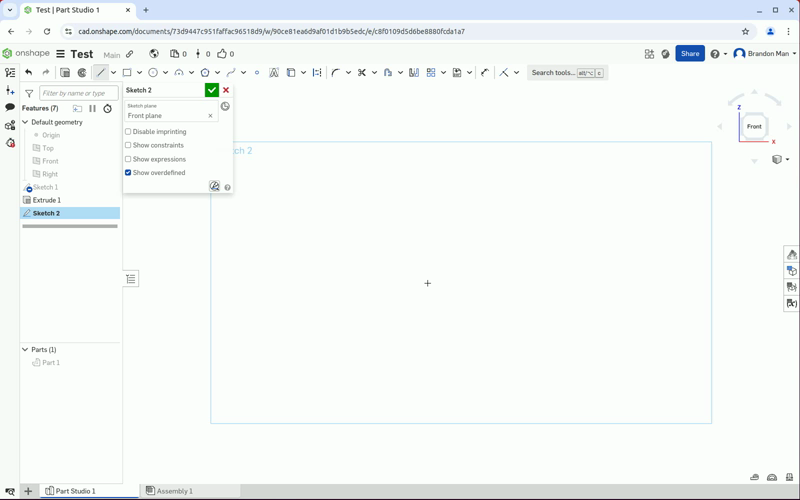
key_up(shift)
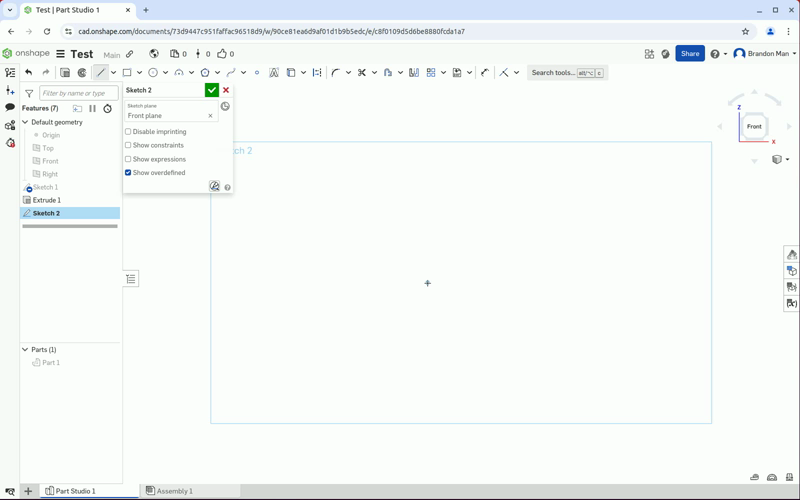
key_down(shift)
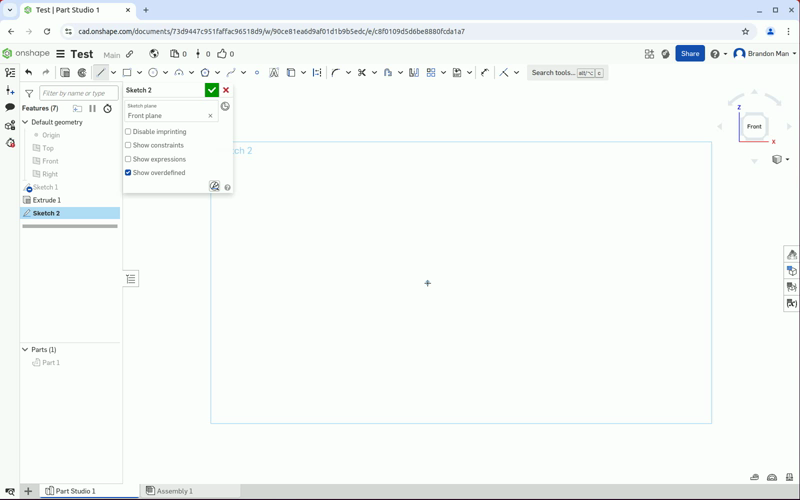
mouse_move(563, 282)
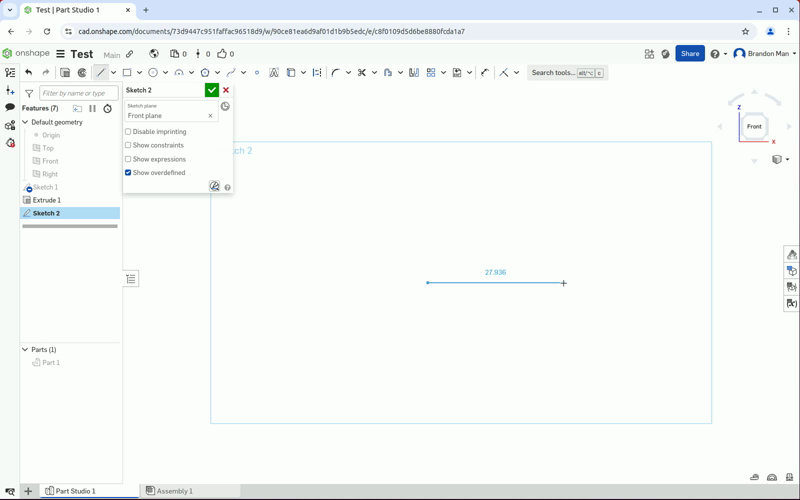
click(563, 282)
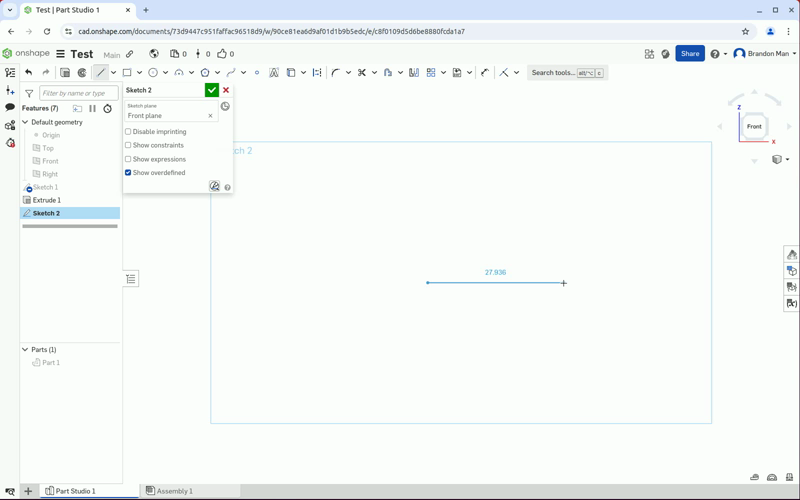
key_up(shift)
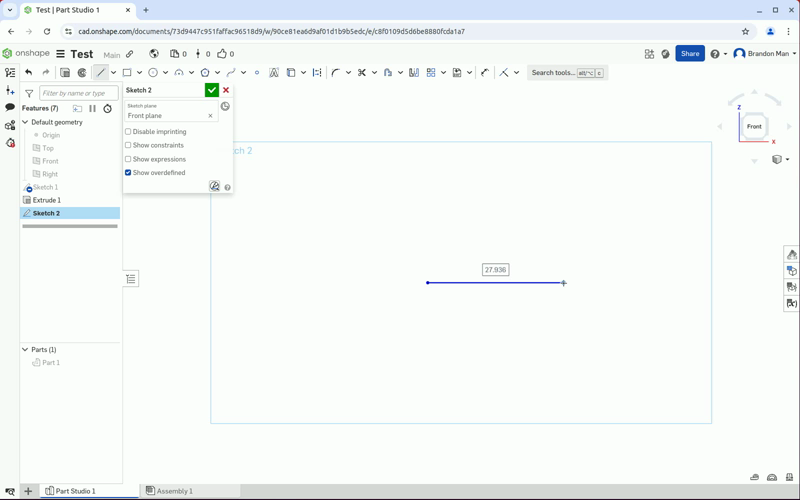
key_down(shift)
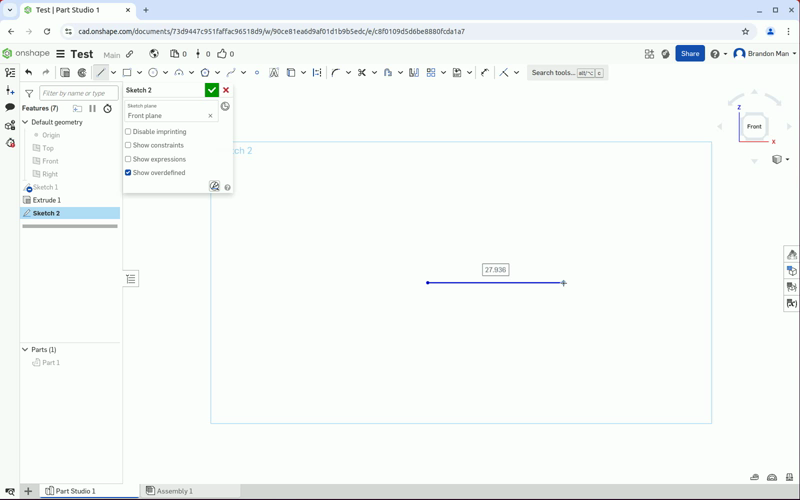
mouse_move(589, 282)
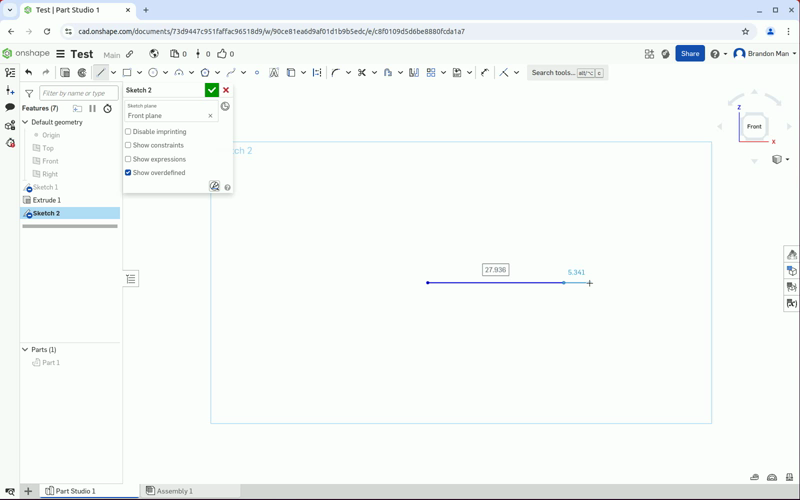
mouse_move(563, 241)
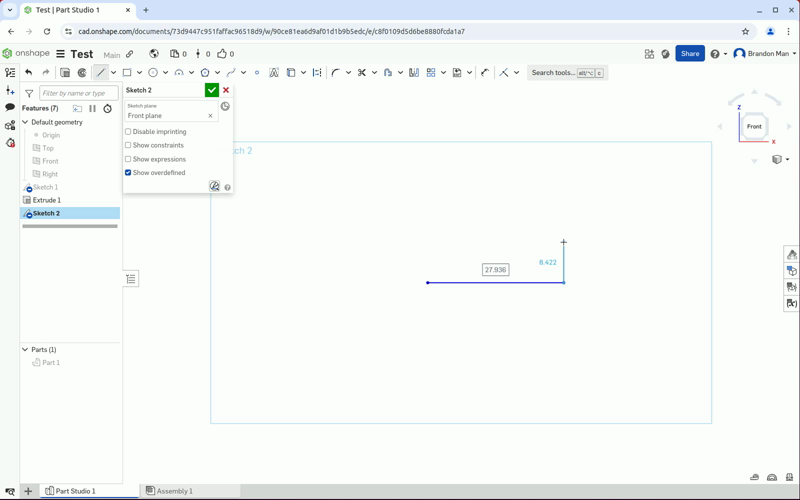
click(563, 241)
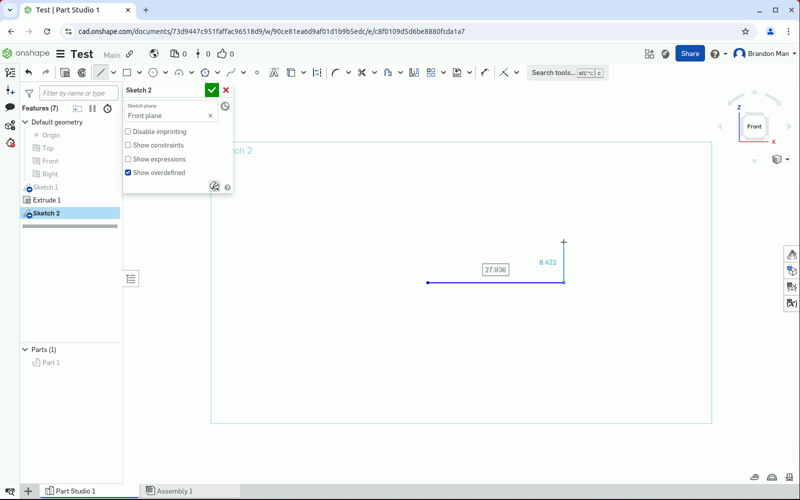
key_up(shift)
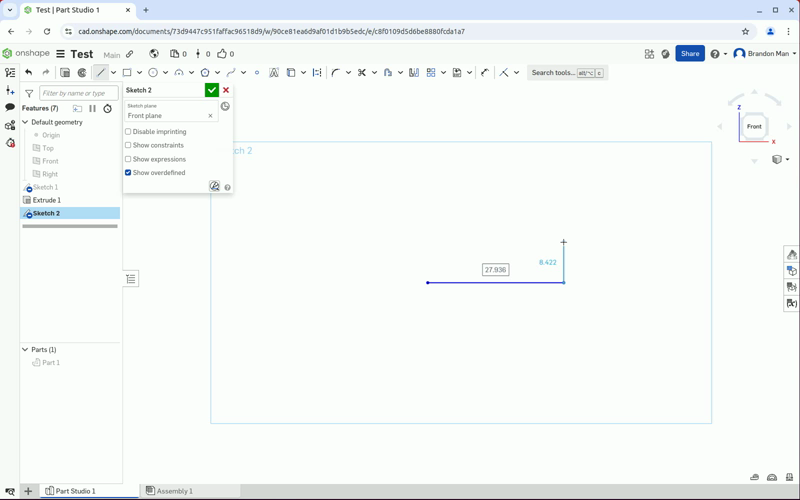
key_down(shift)
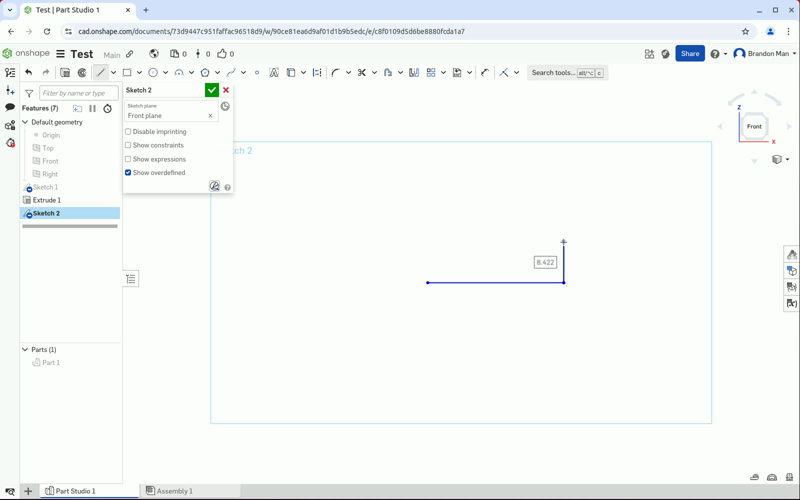
mouse_move(427, 241)
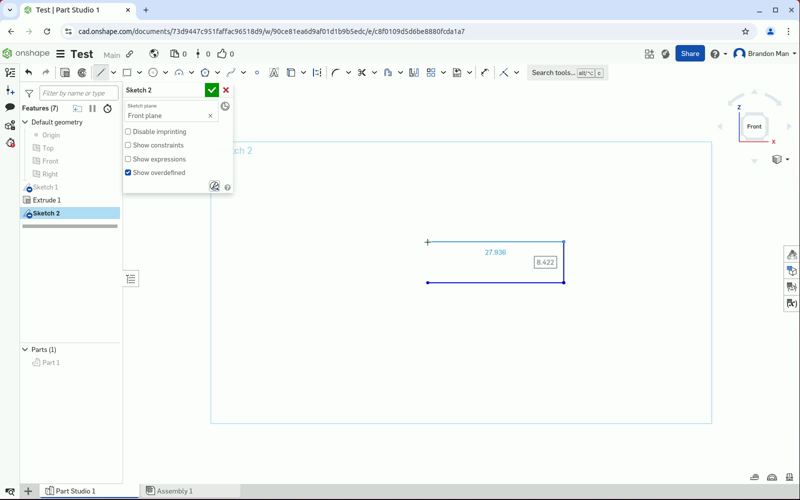
click(427, 241)
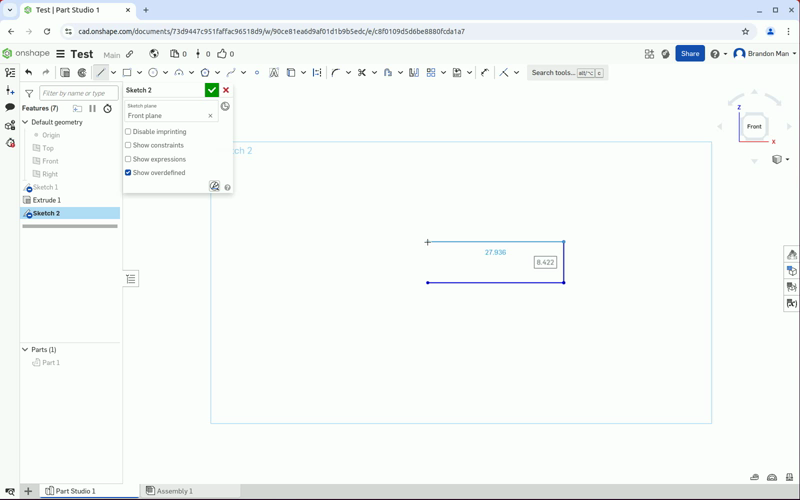
key_up(shift)
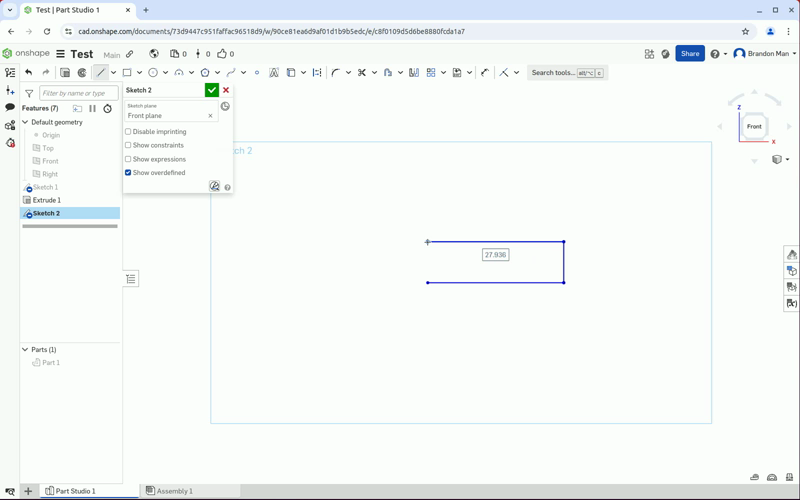
mouse_move(457, 241)
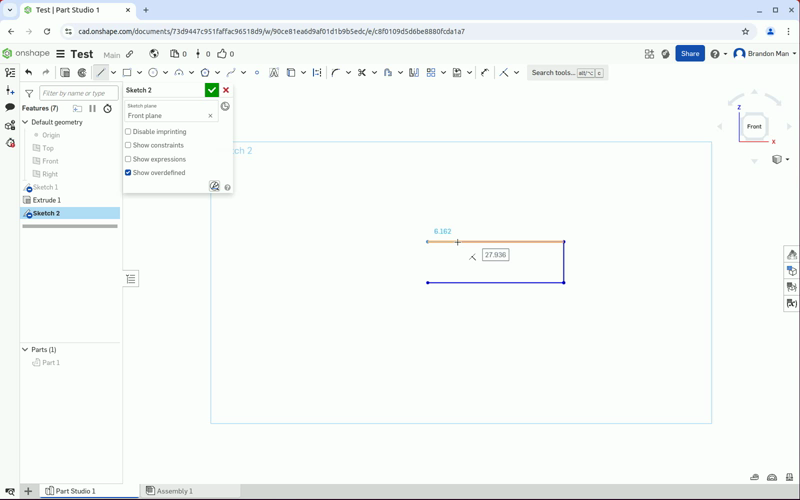
key_down(shift)
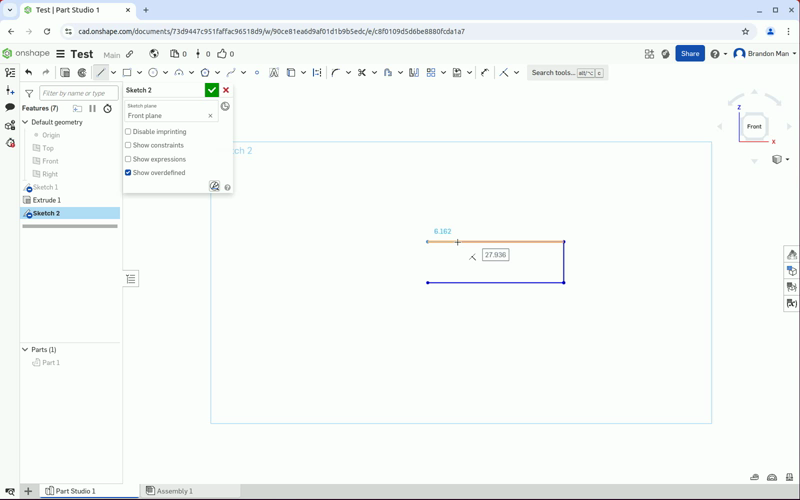
mouse_move(427, 282)
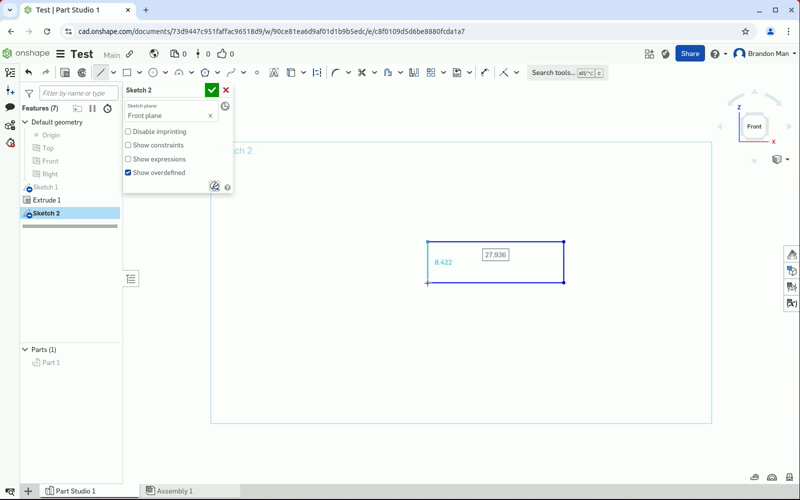
key_up(shift)
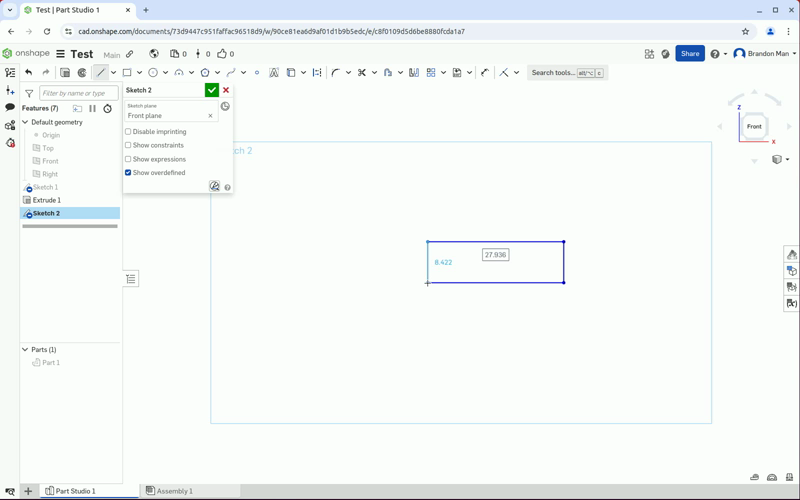
click(427, 282)
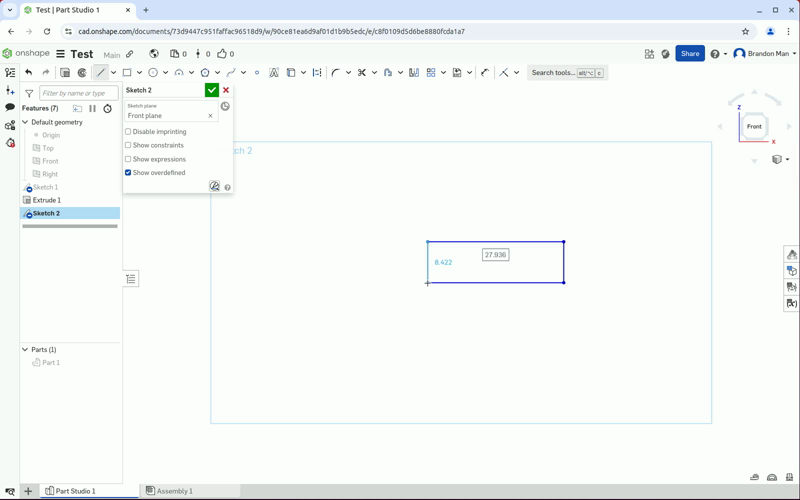
key(esc)
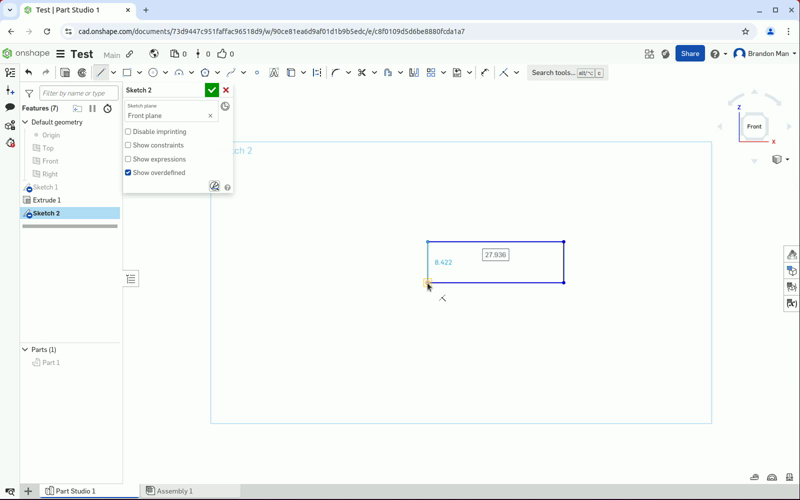
mouse_move(436, 267)
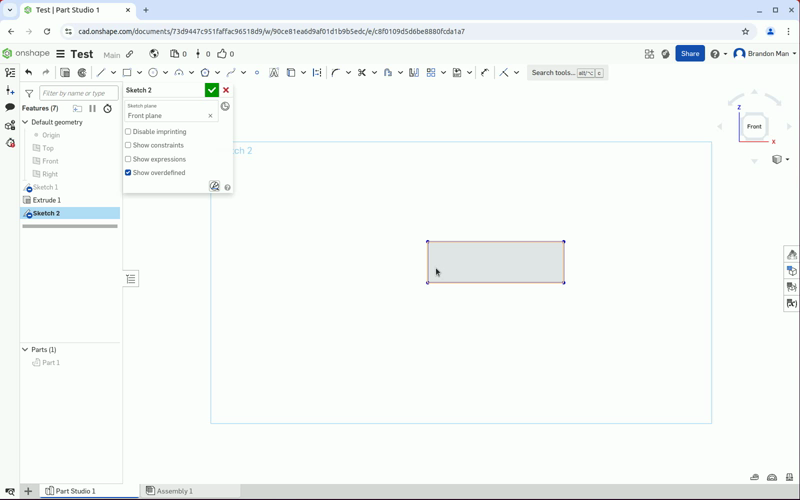
click(436, 267)
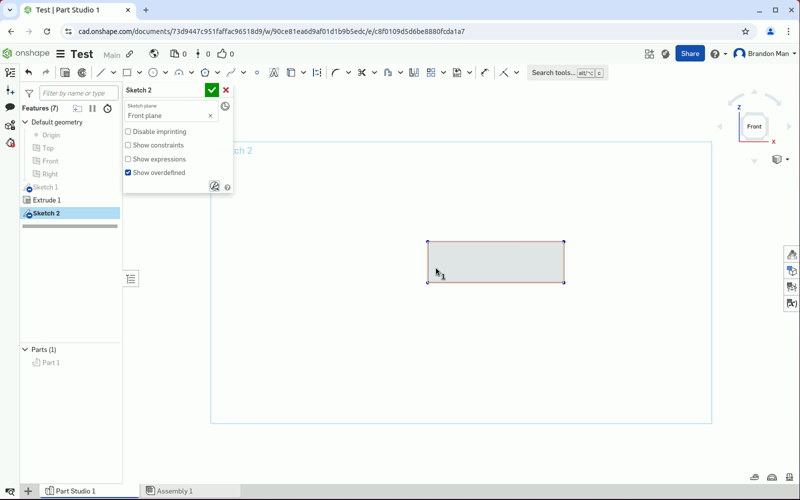
mouse_move(73, 352)
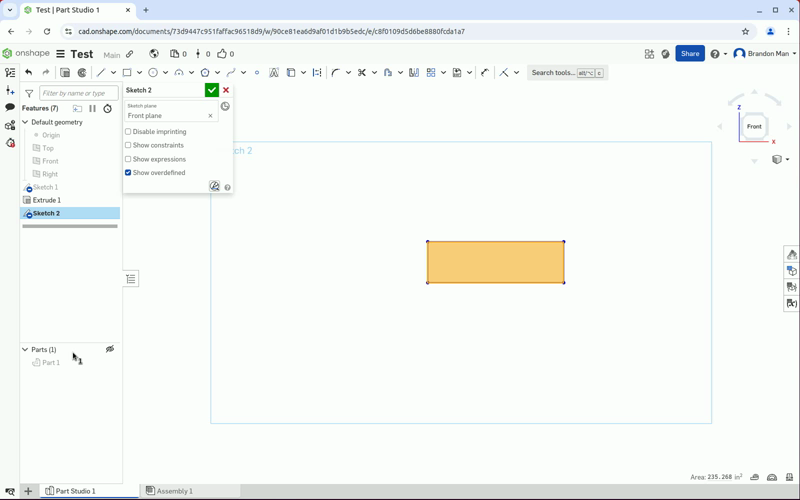
key(shift+y)
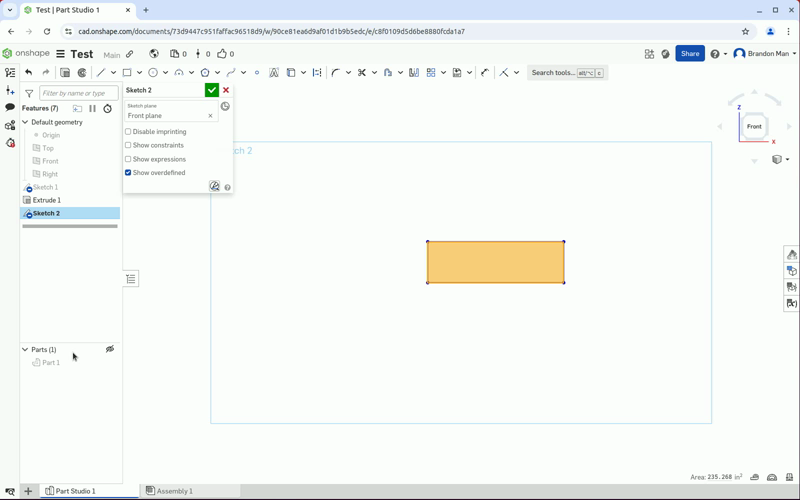
key(shift+e)
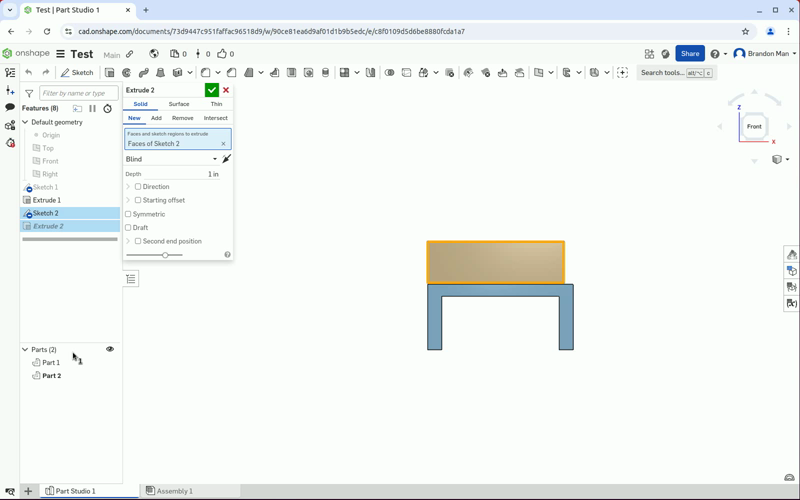
mouse_move(143, 106)
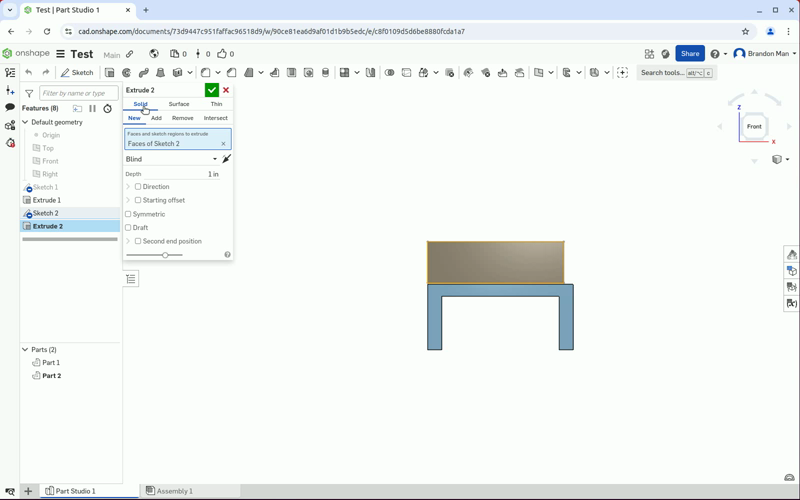
click(143, 106)
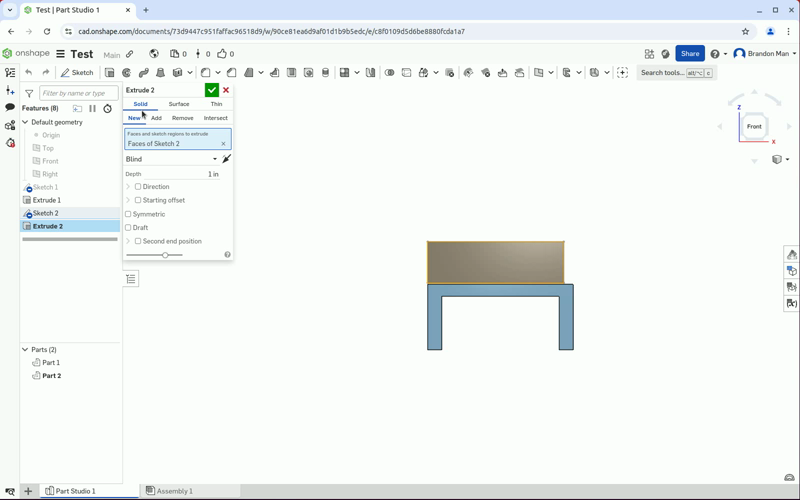
mouse_move(137, 120)
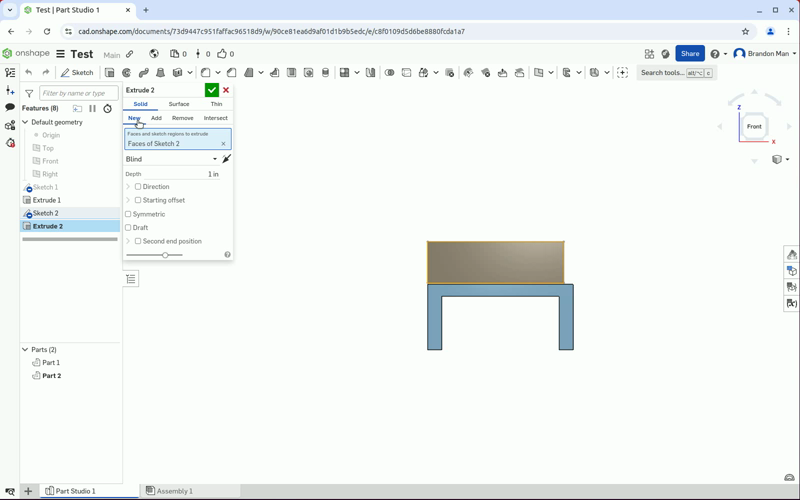
click(137, 120)
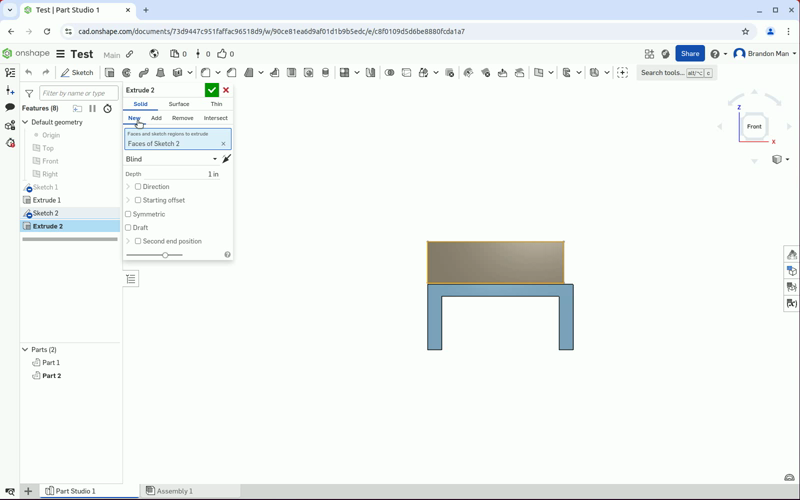
key(tab, 4)
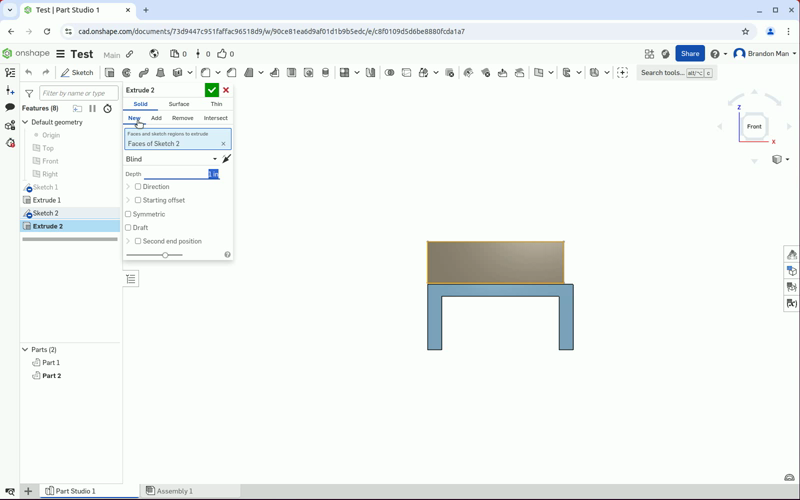
text(29.848)
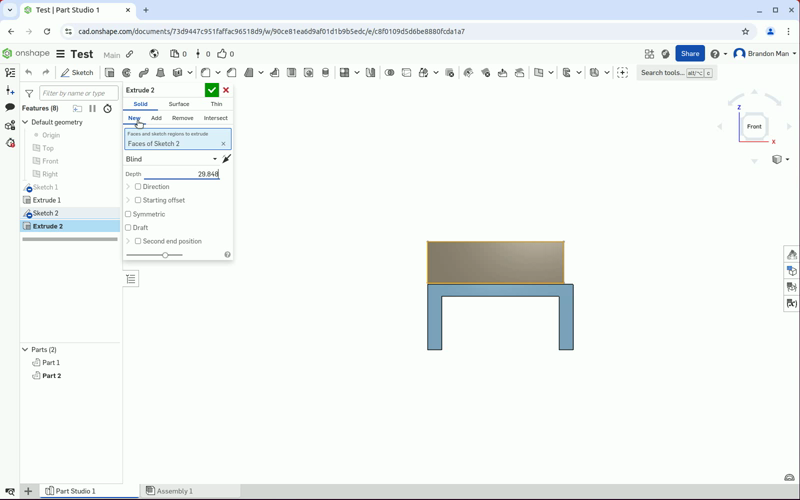
key(tab, 3)
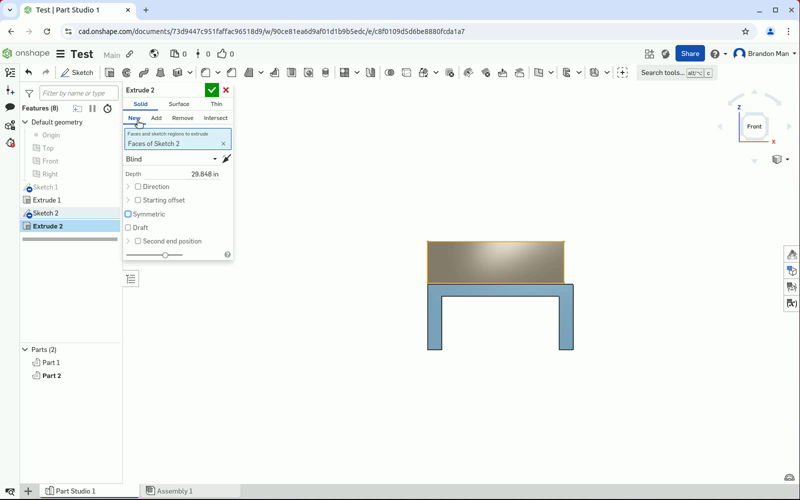
key(space)
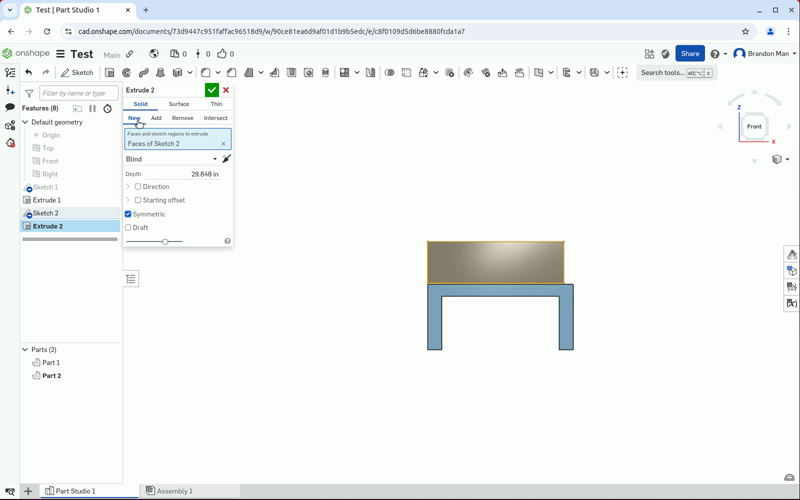
key(enter)
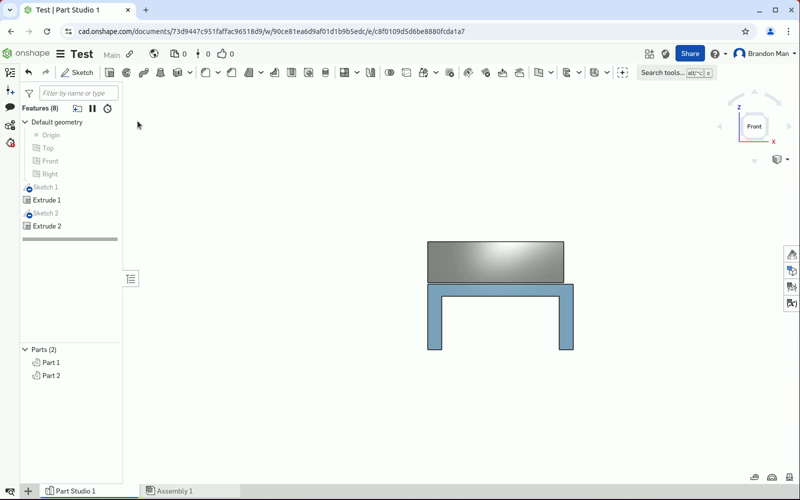
key(shift+h)
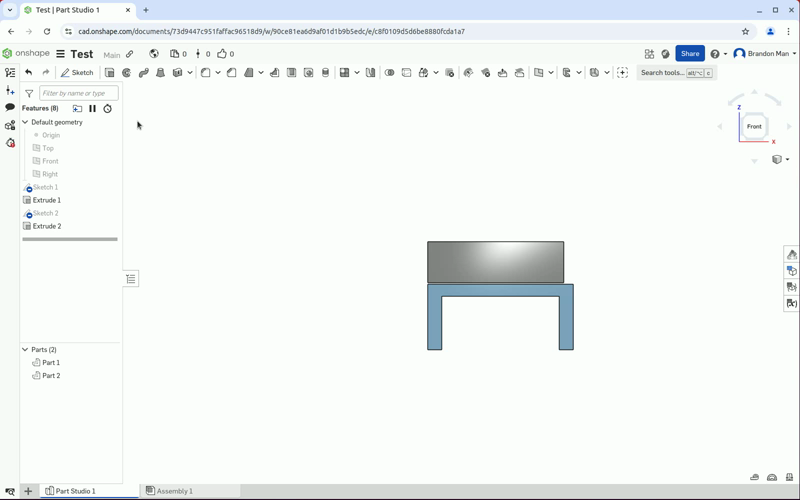
key(shift+h)
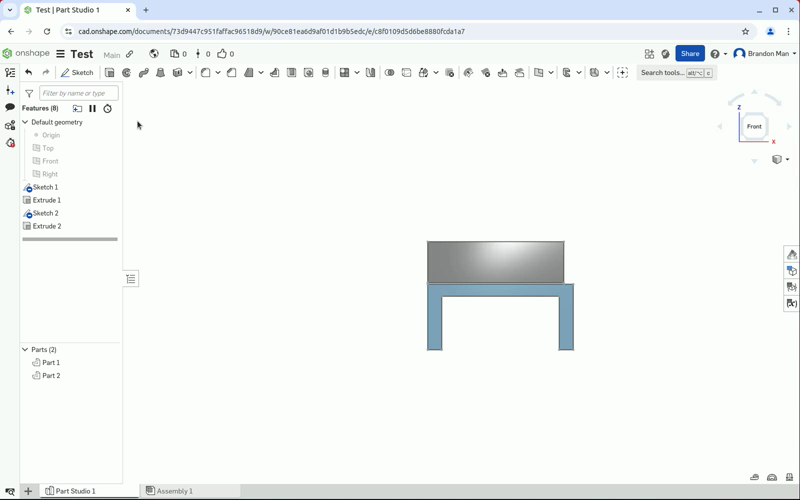
key(shift+7)
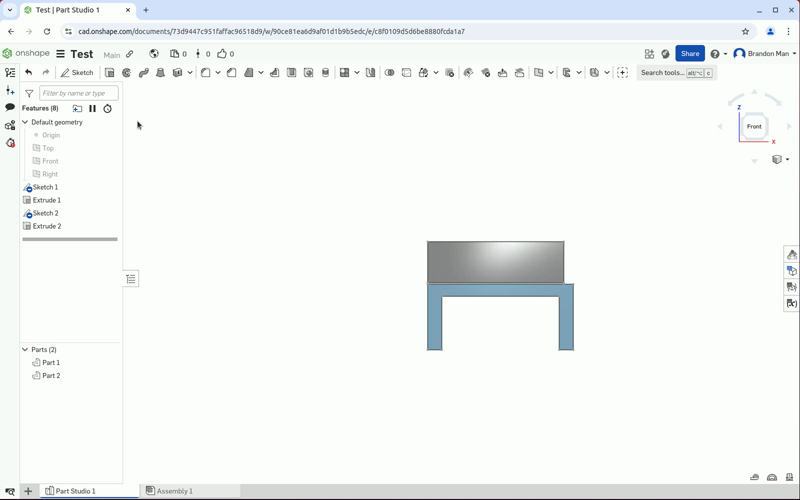
key(left, 2)
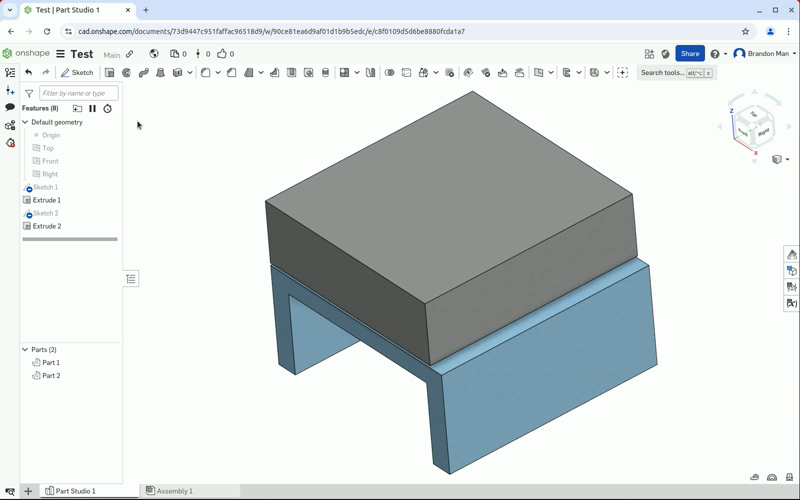
key(down, 2)
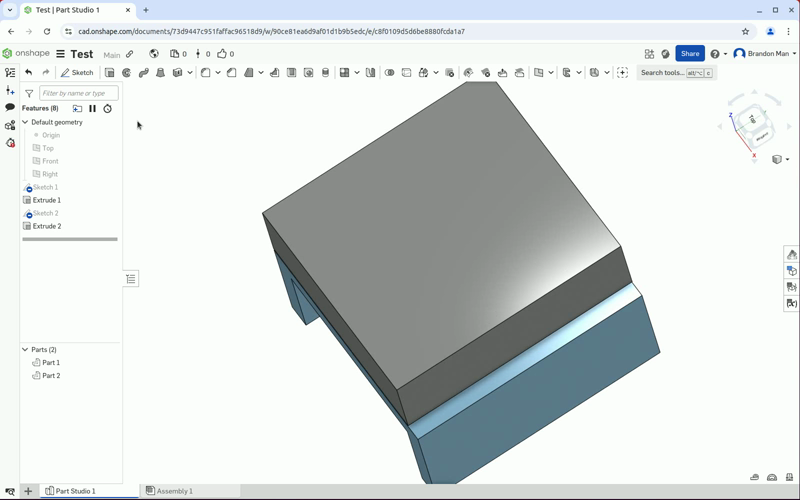
key(up, 2)
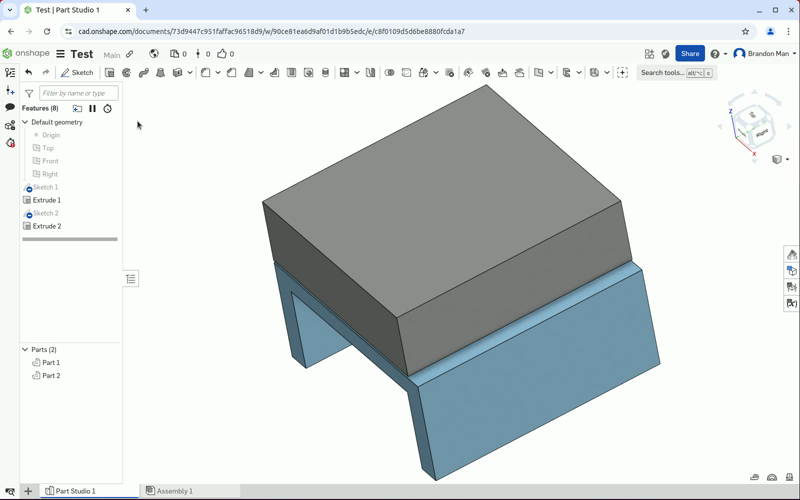
key(right, 2)
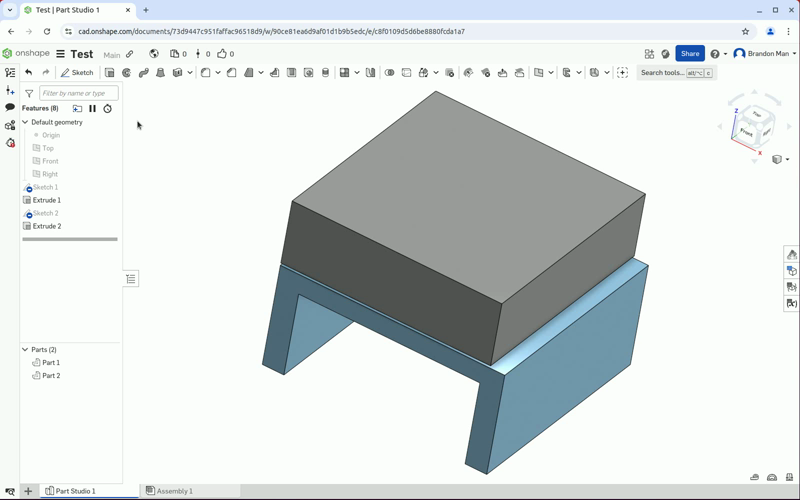
mouse_move(73, 189)
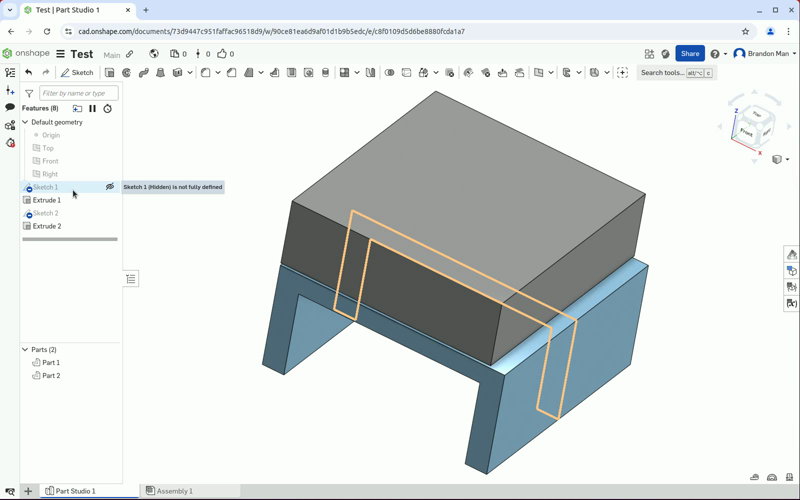
click(73, 189)